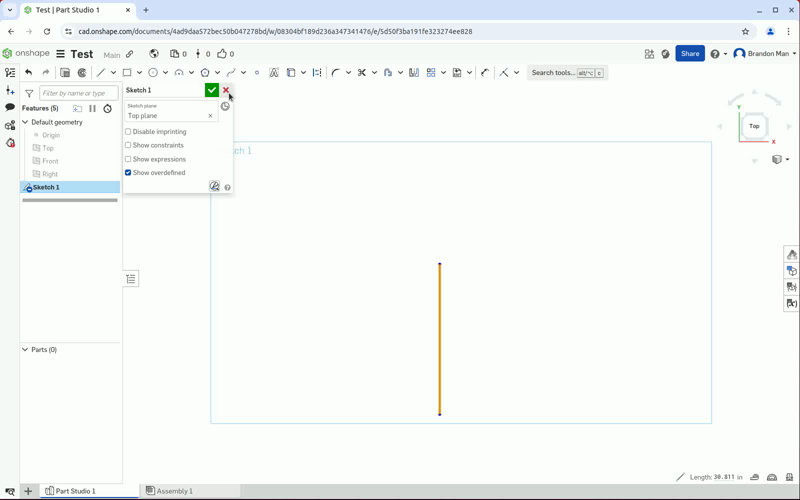
key(shift+h)
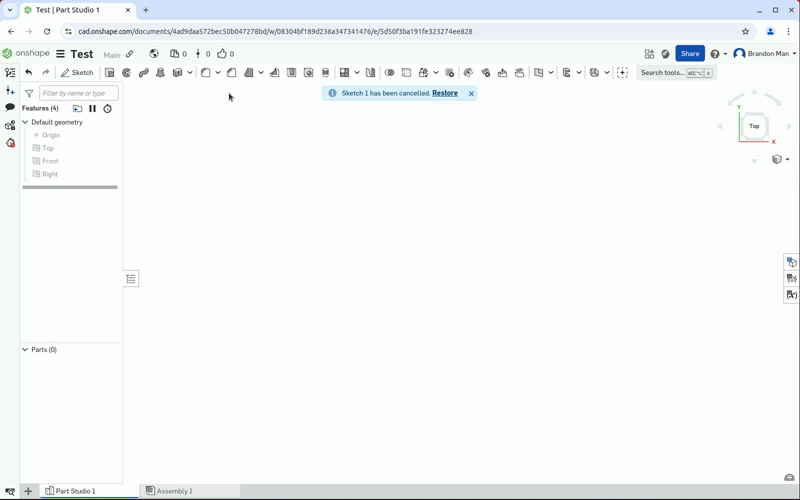
mouse_move(73, 352)
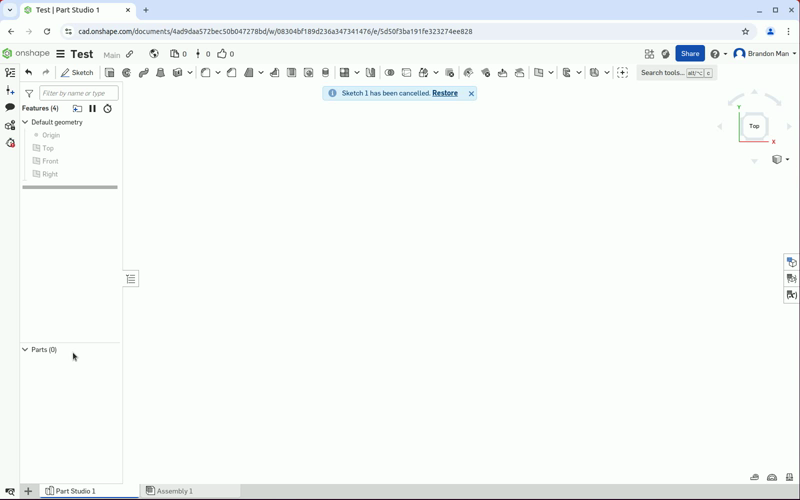
key(y)
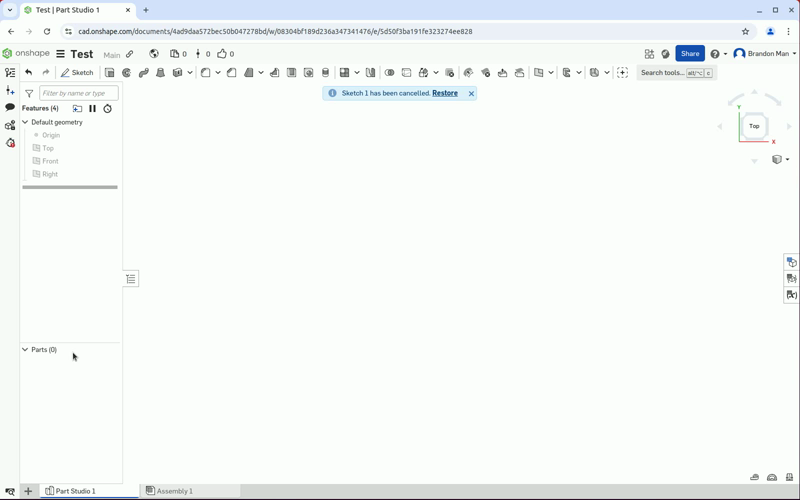
key(shift+p)
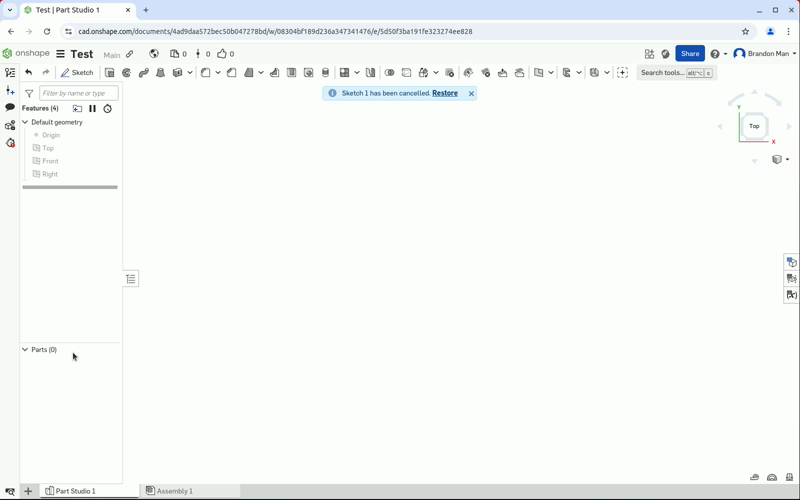
key(space)
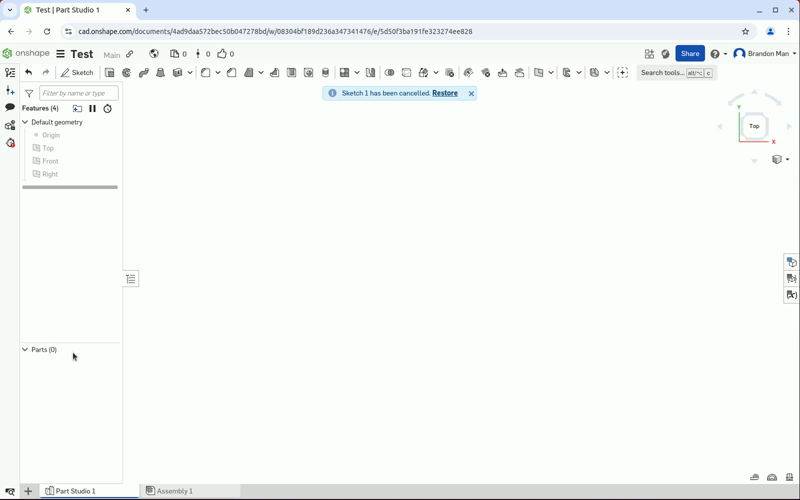
key_down(shift)
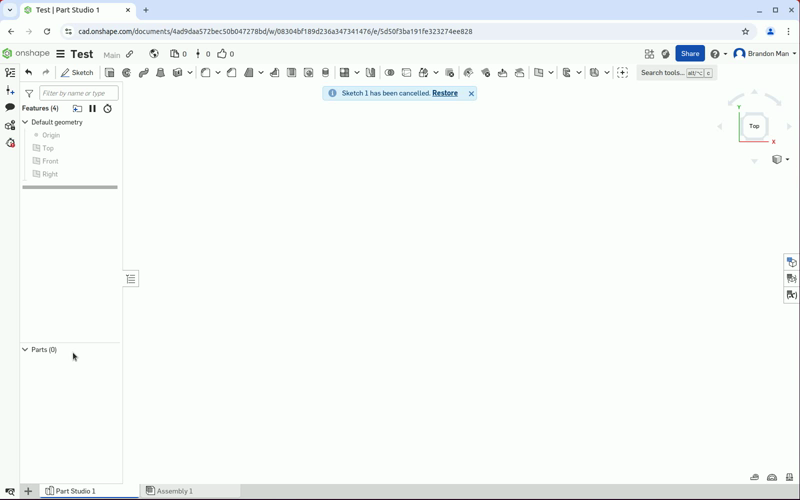
key(up)
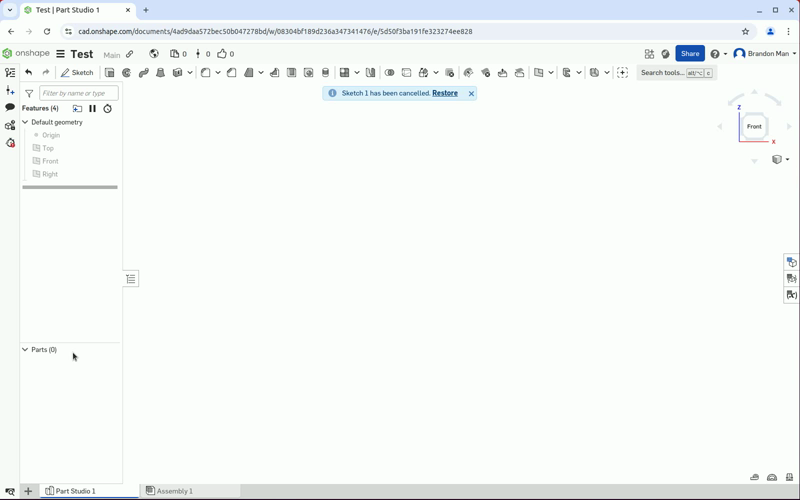
key_up(shift)
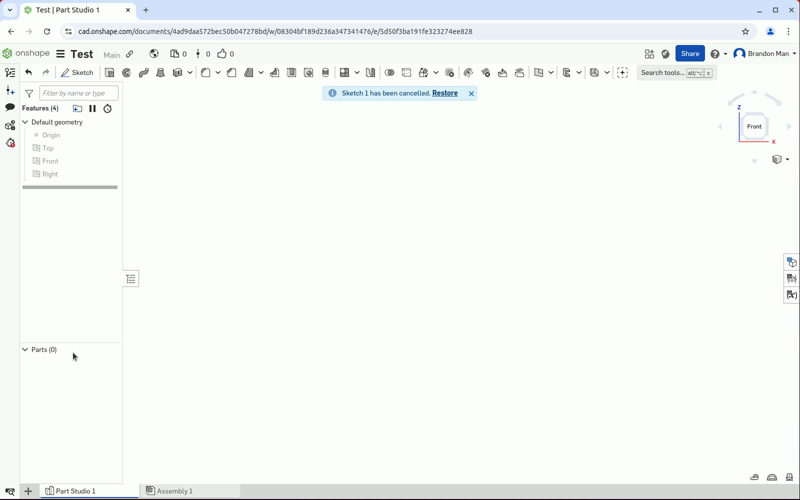
key(space)
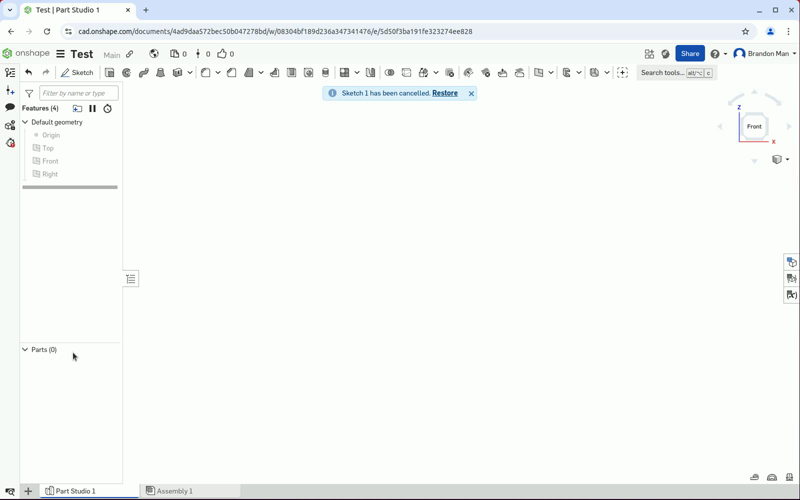
key_down(shift)
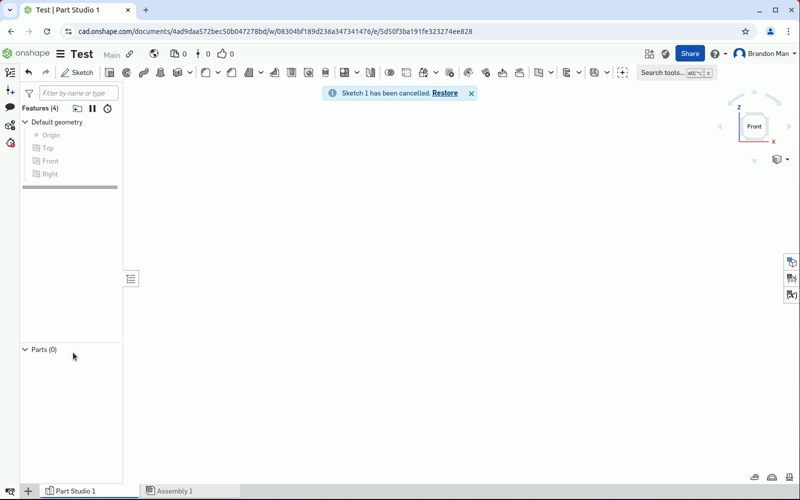
key(left)
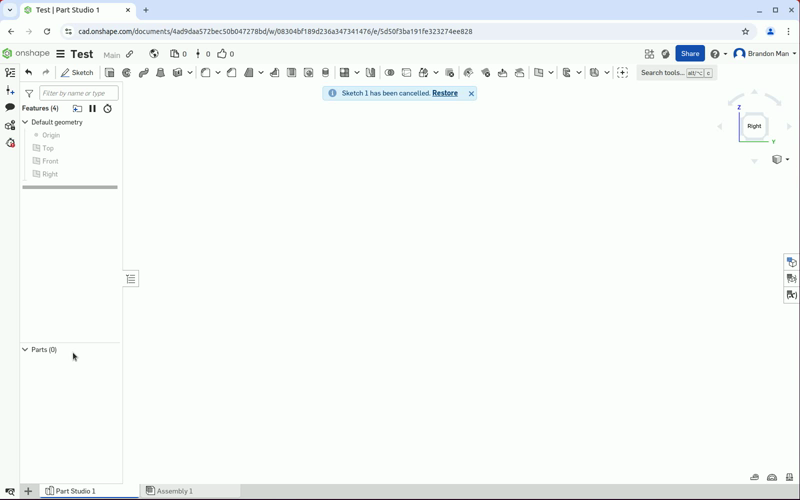
key_up(shift)
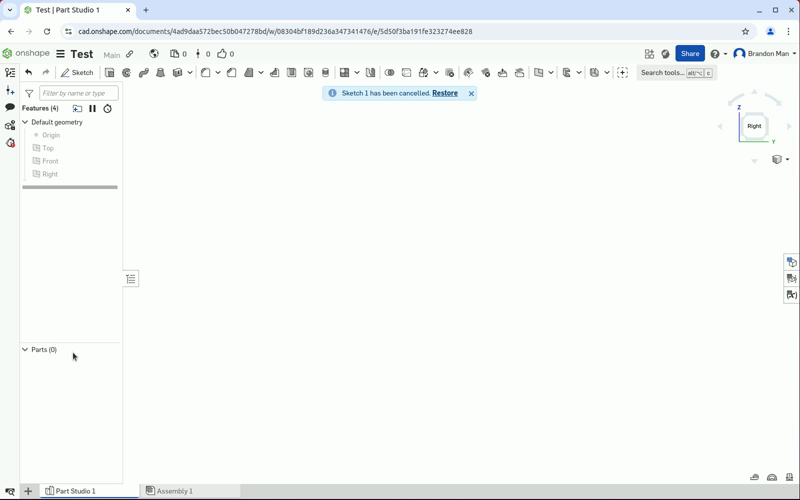
mouse_move(73, 352)
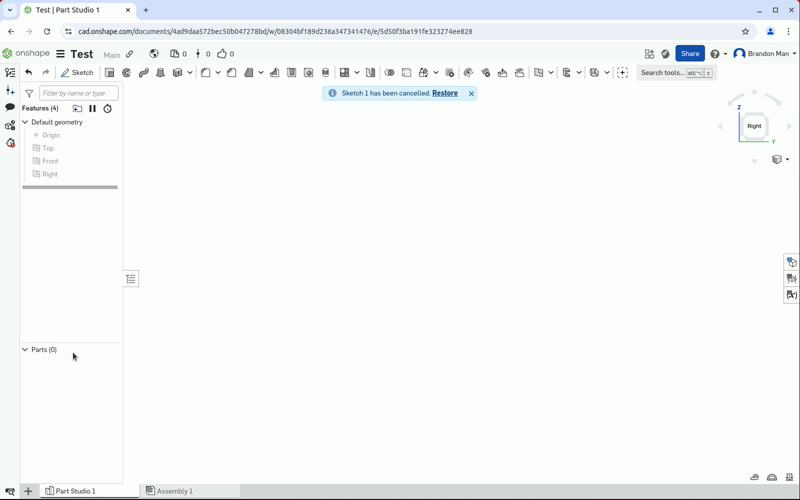
key(shift+y)
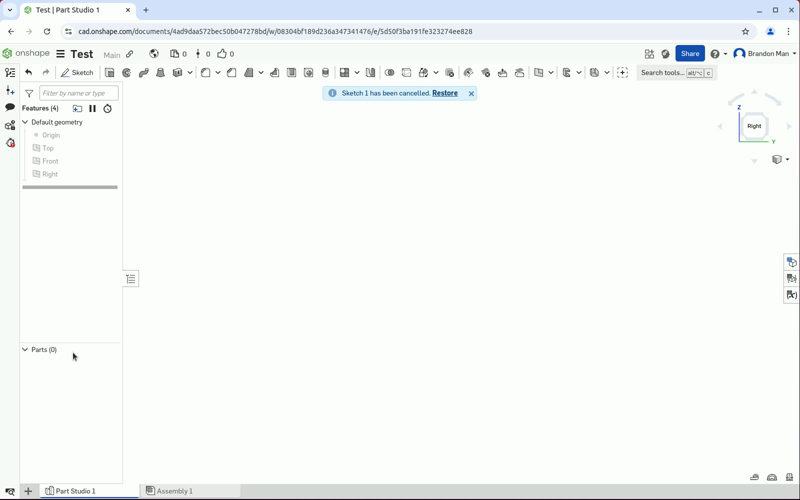
key(shift+s)
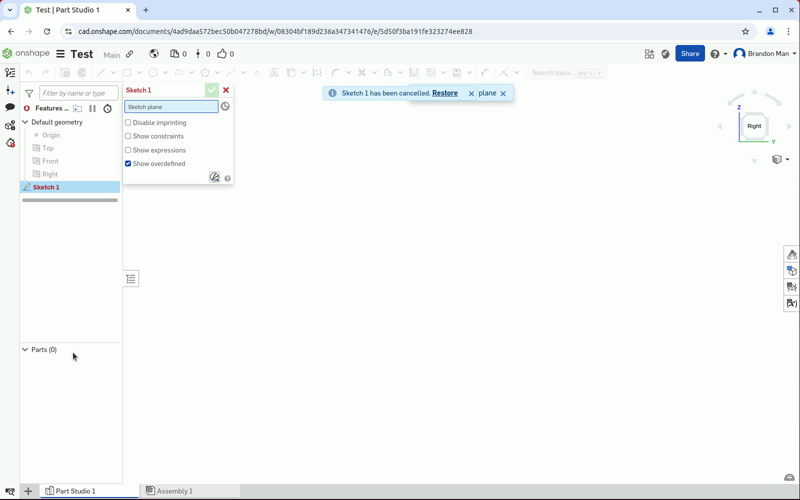
mouse_move(73, 176)
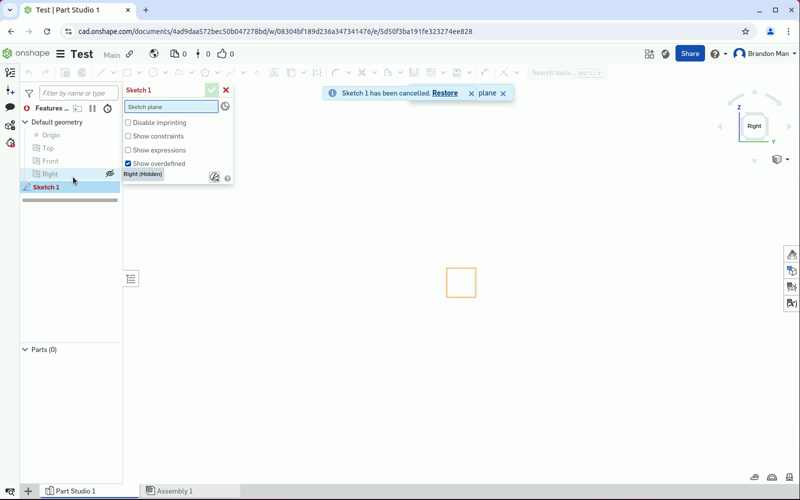
click(73, 176)
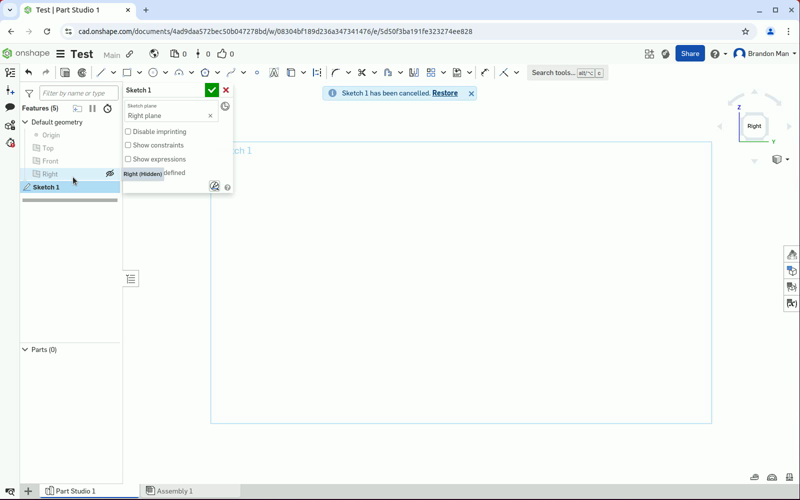
mouse_move(73, 352)
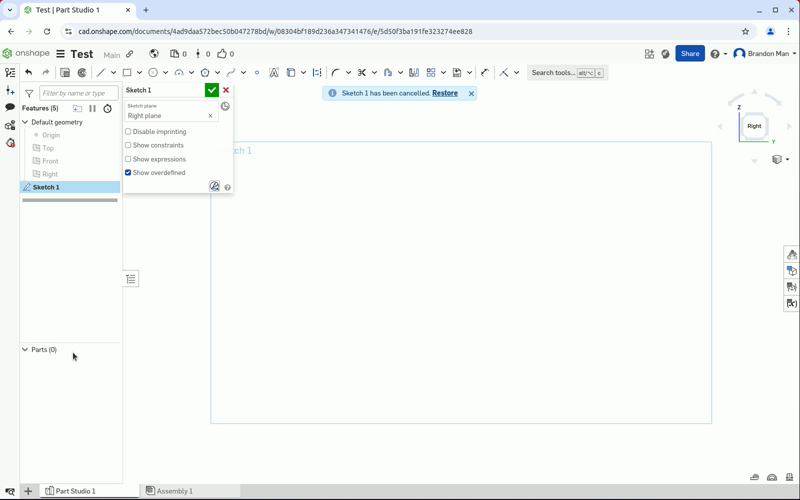
key(y)
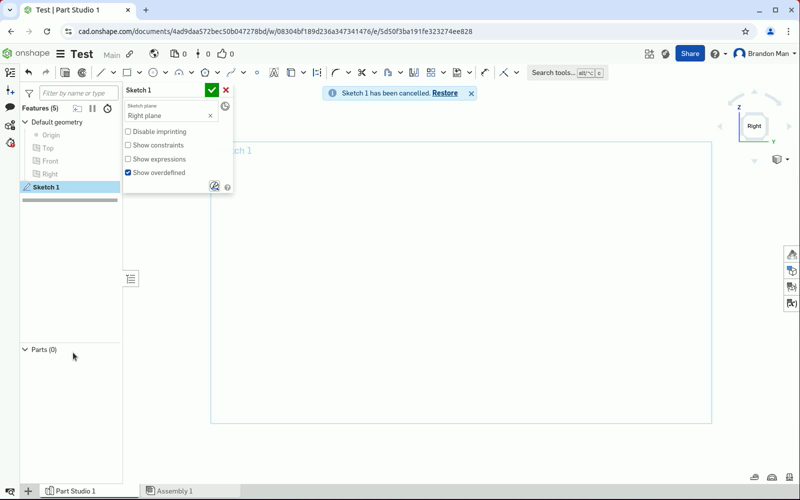
key(l)
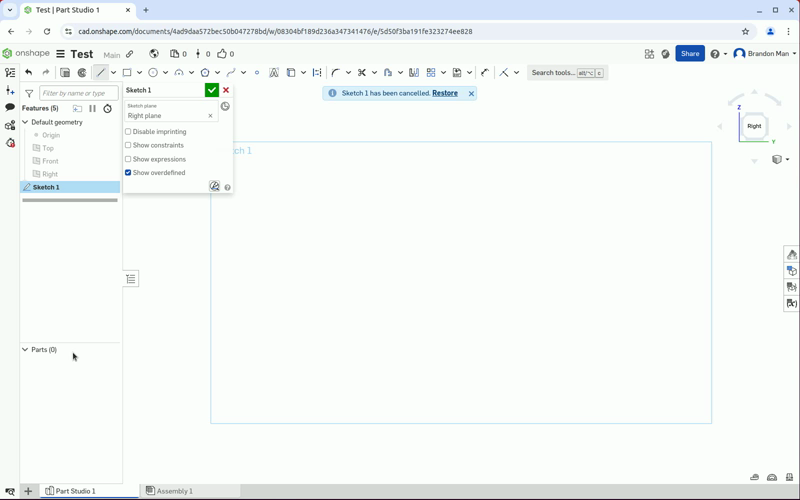
key_down(shift)
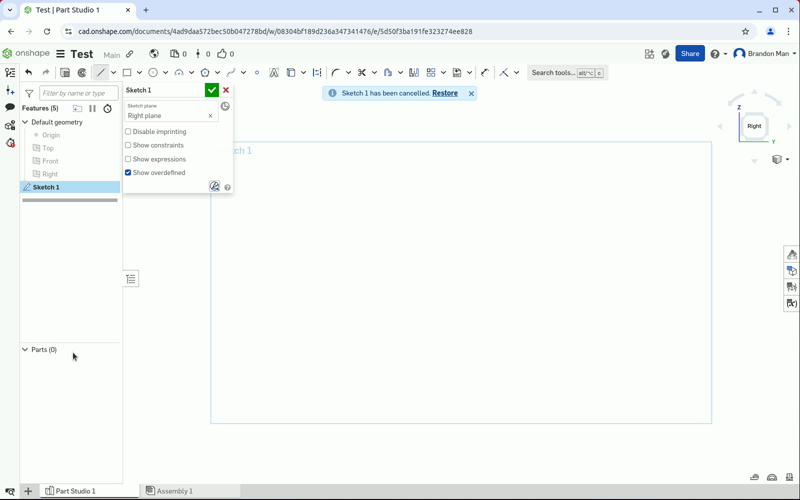
mouse_move(460, 321)
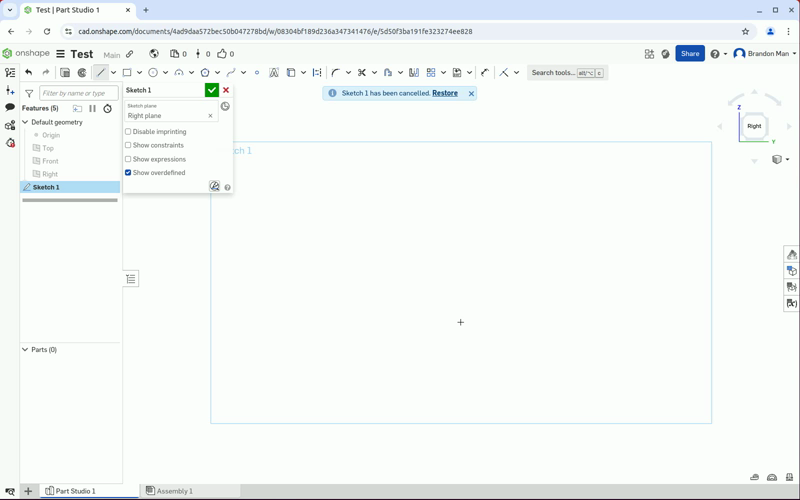
click(460, 321)
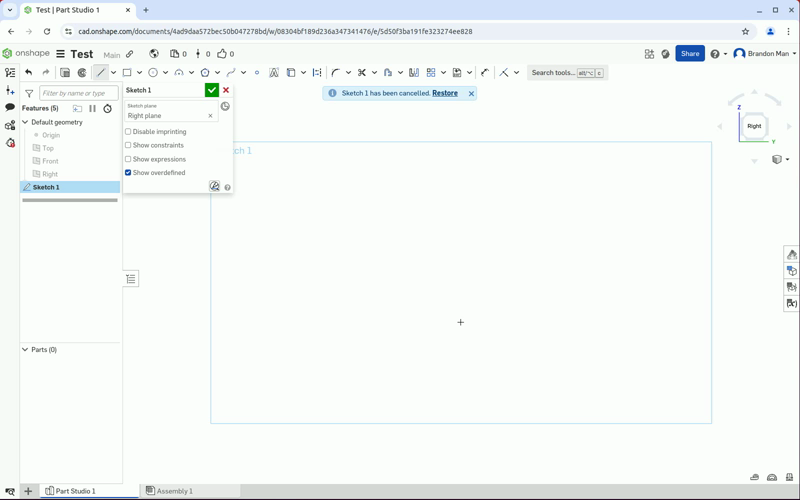
key_up(shift)
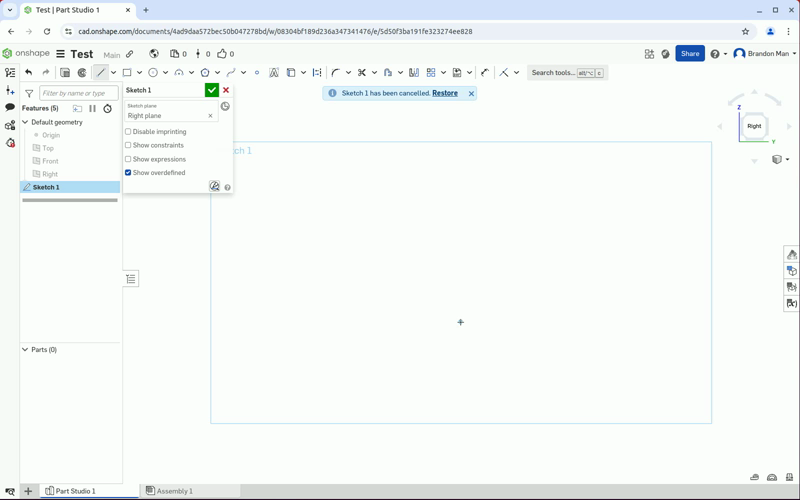
key_down(shift)
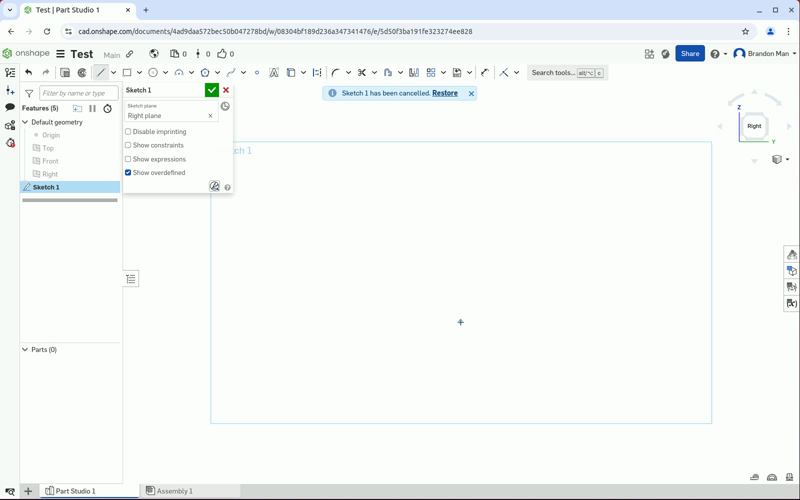
mouse_move(573, 321)
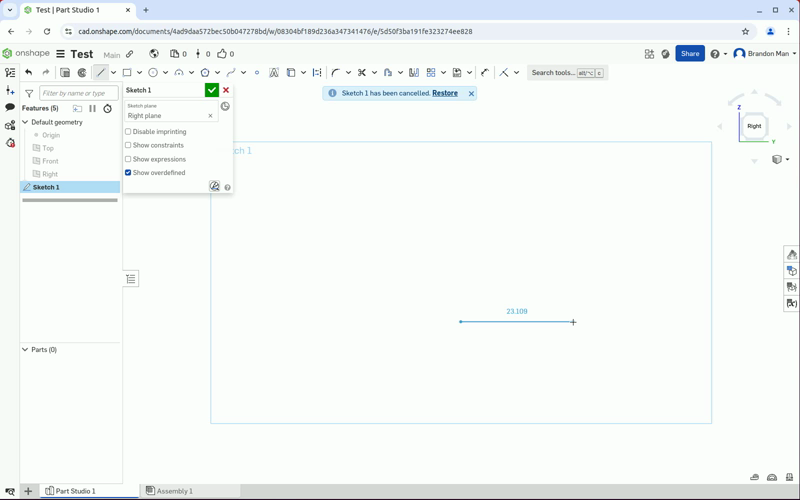
click(573, 321)
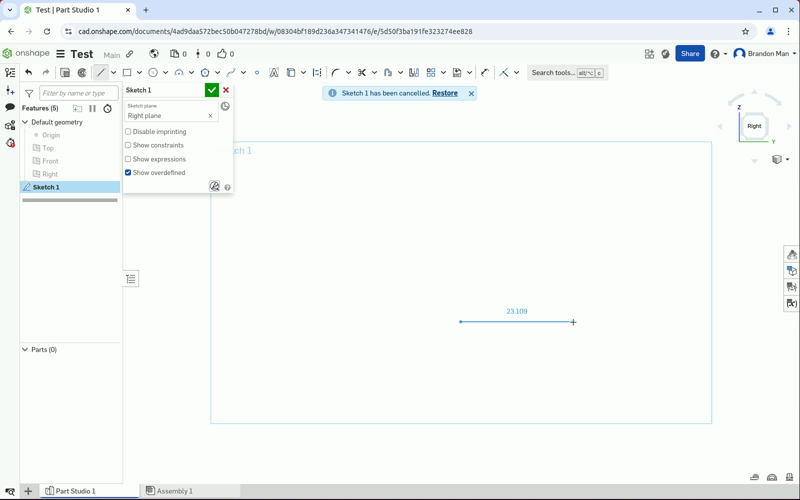
key_up(shift)
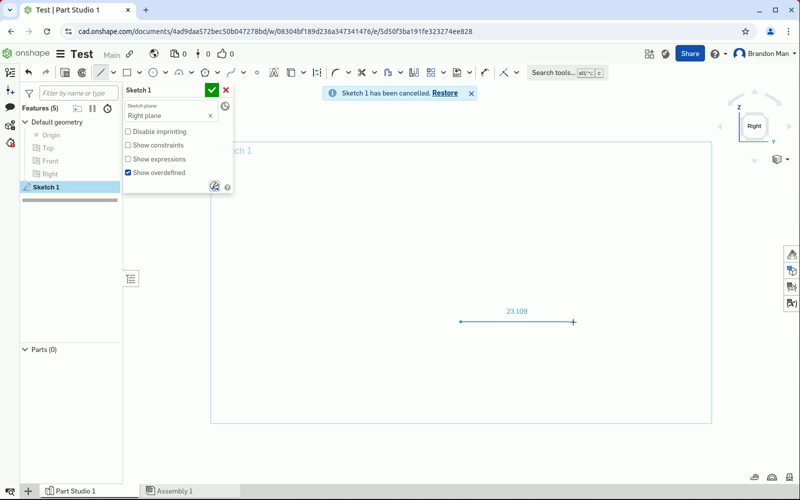
key_down(shift)
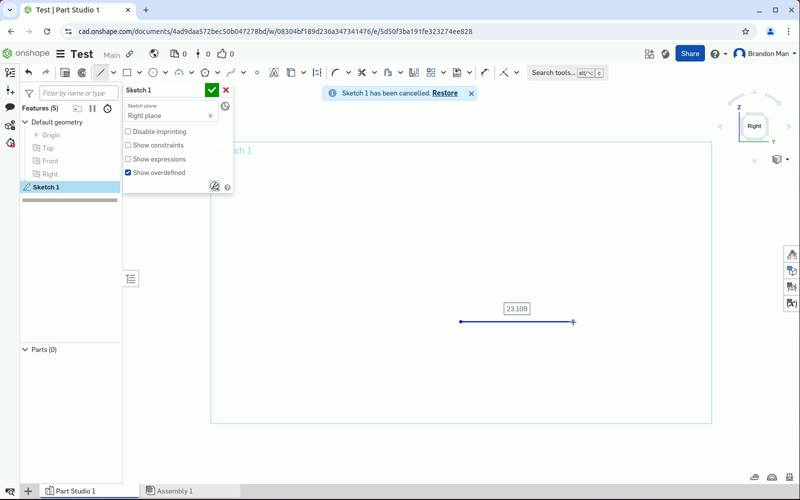
mouse_move(589, 321)
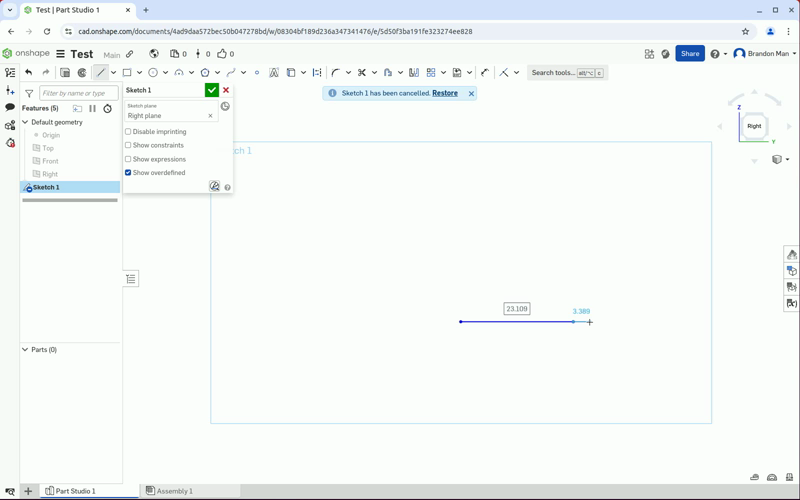
mouse_move(573, 274)
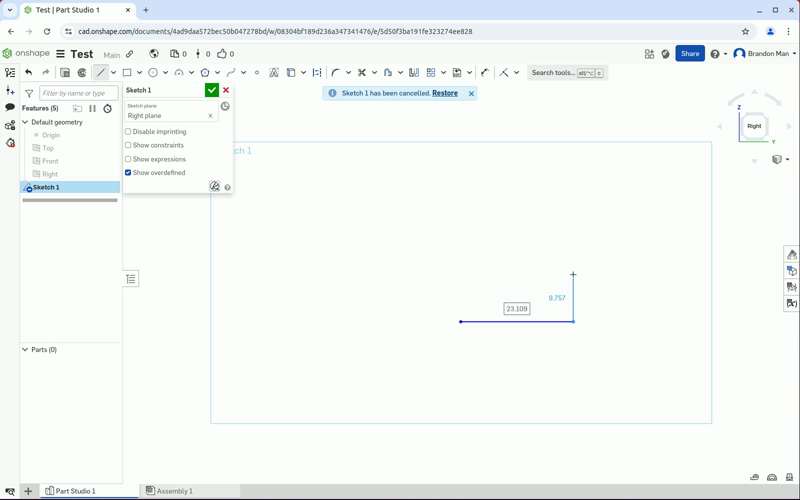
click(573, 274)
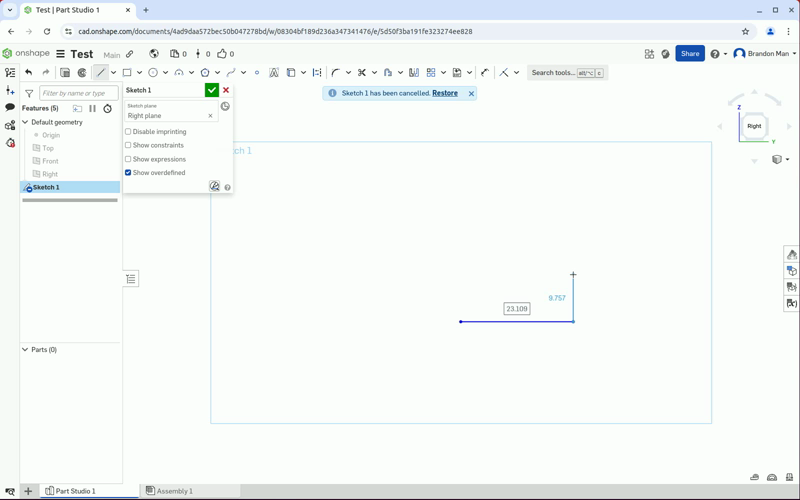
key_up(shift)
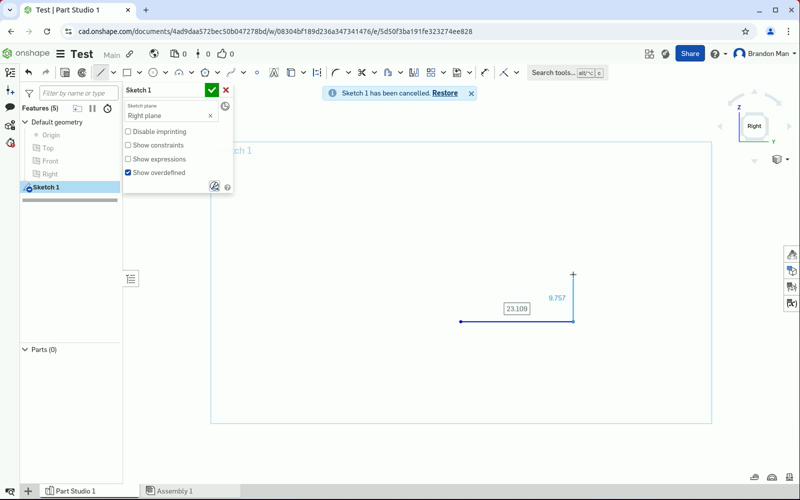
key_down(shift)
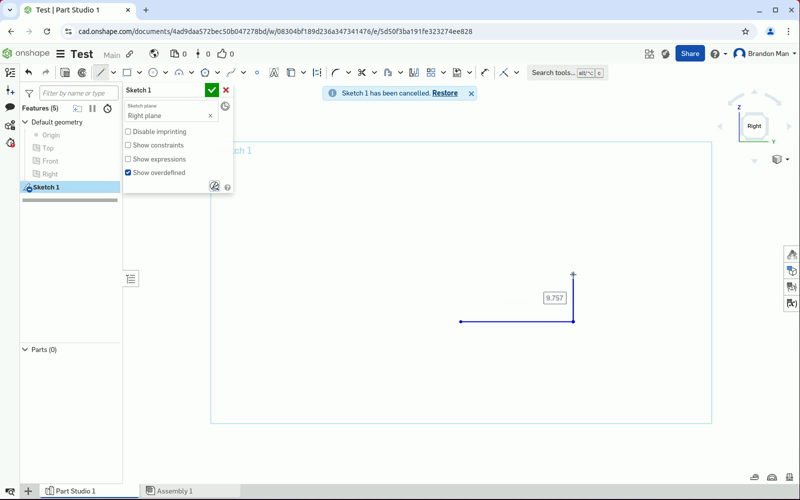
mouse_move(460, 274)
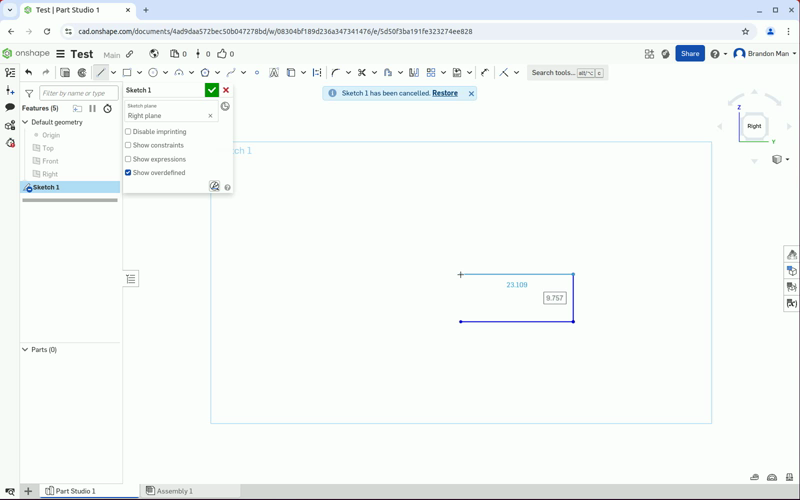
click(460, 274)
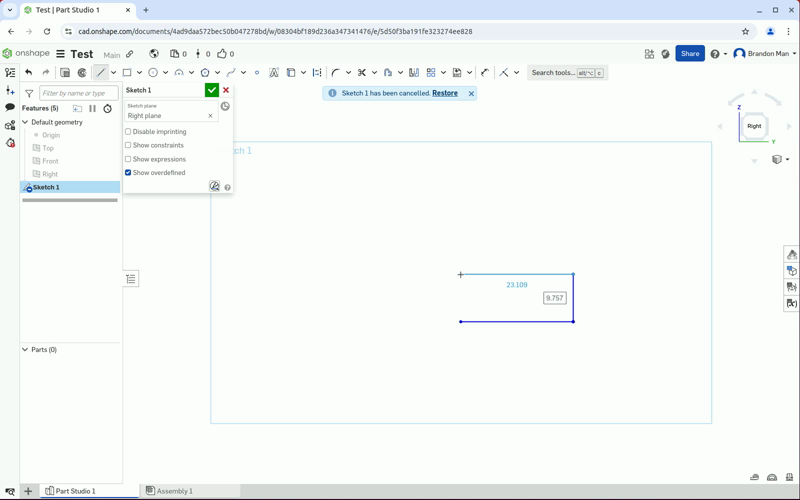
key_up(shift)
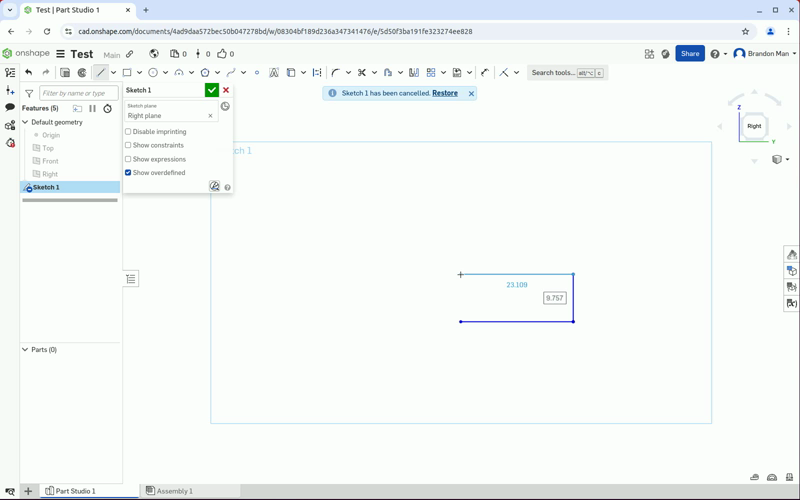
mouse_move(490, 274)
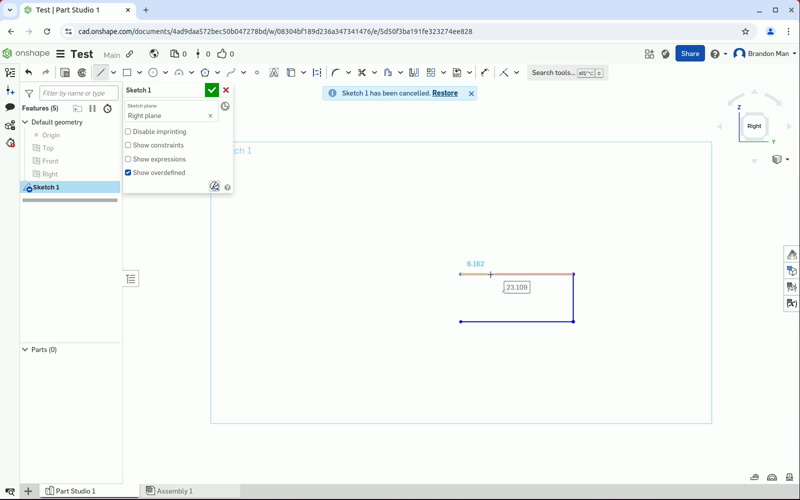
key_down(shift)
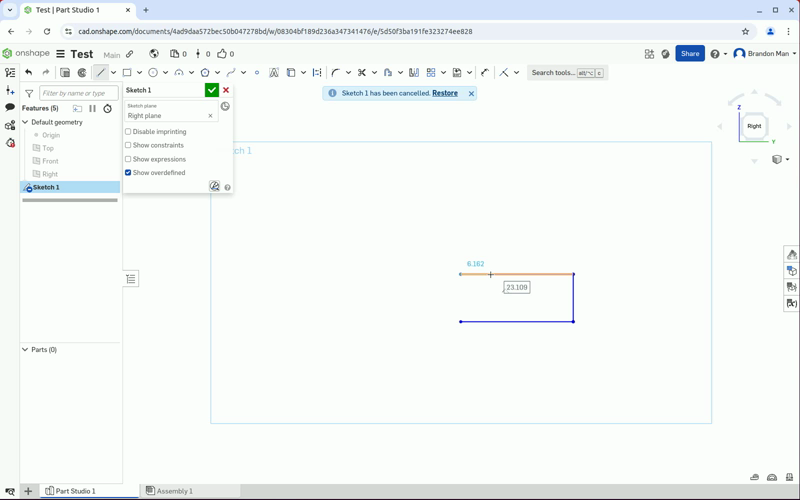
mouse_move(460, 321)
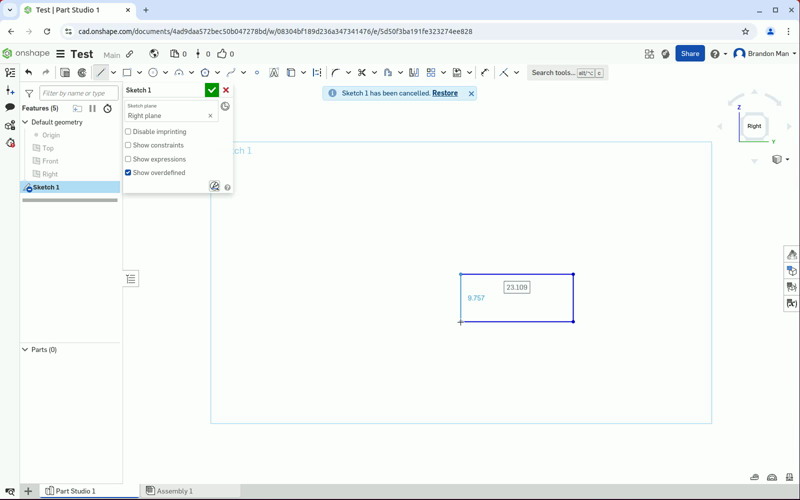
key_up(shift)
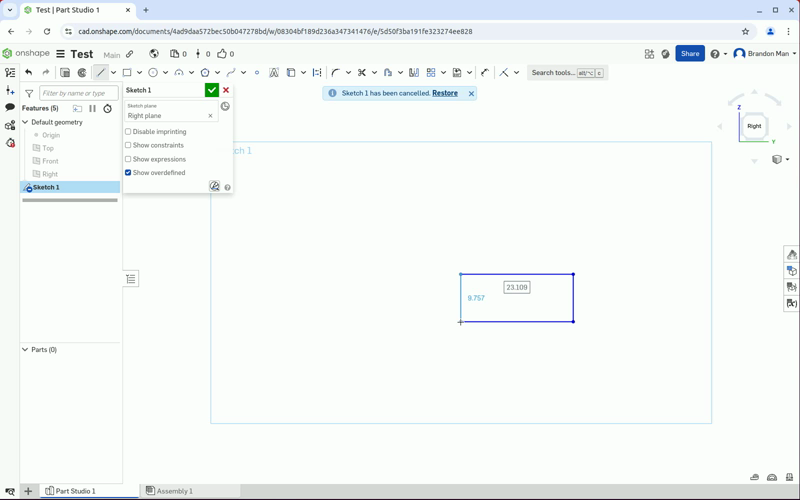
click(460, 321)
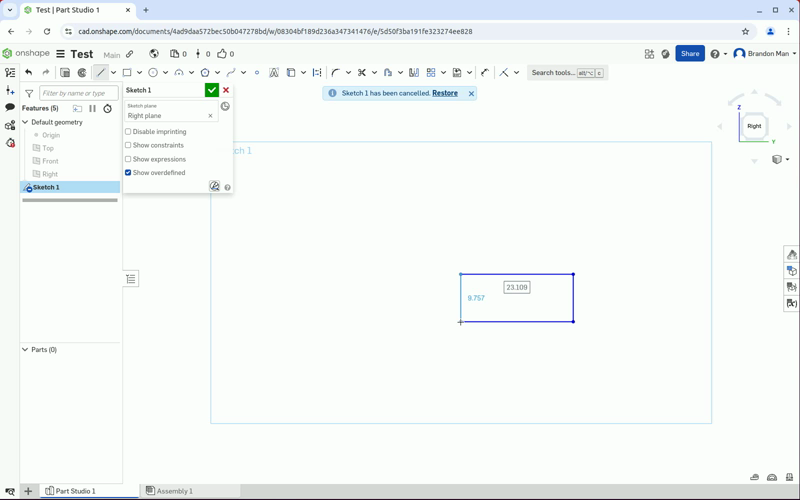
key(esc)
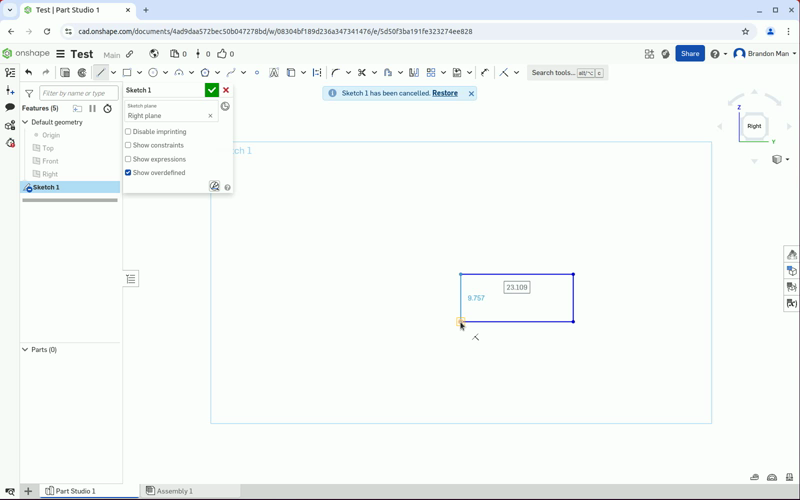
mouse_move(471, 316)
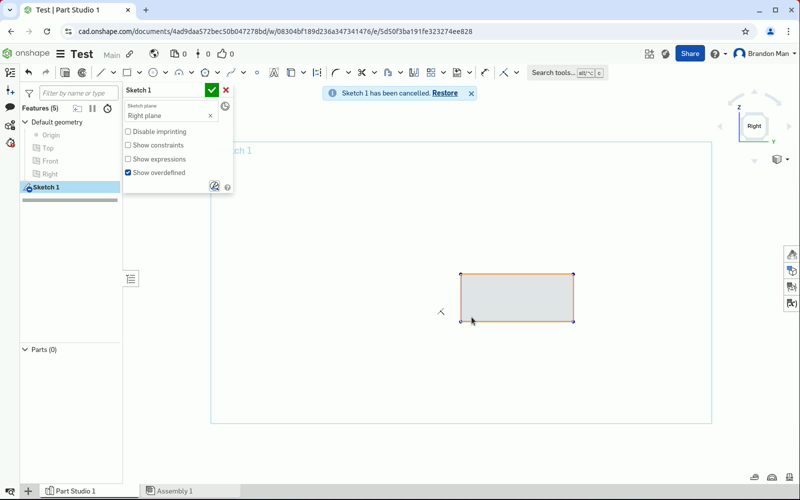
click(471, 316)
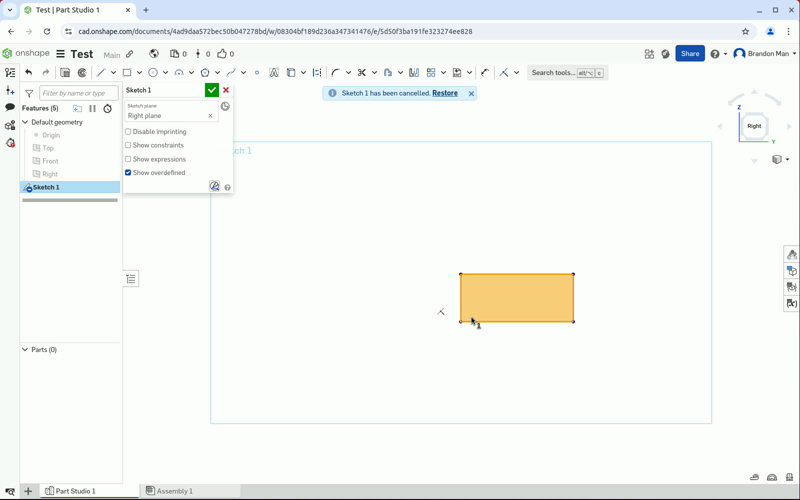
mouse_move(73, 352)
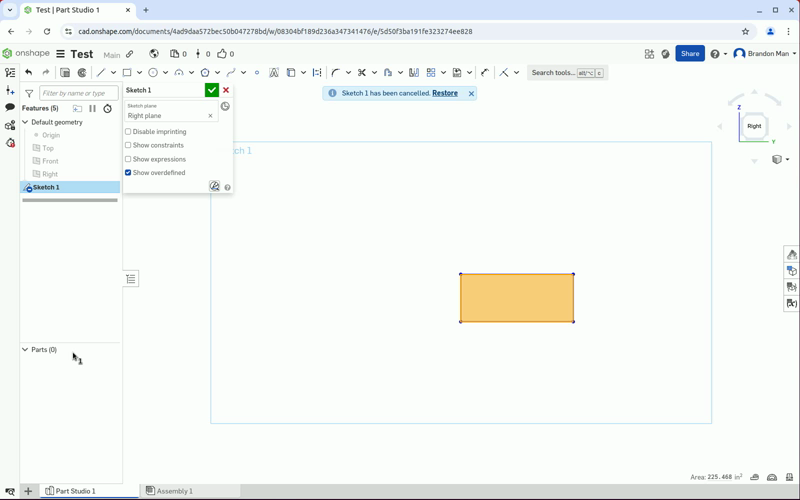
key(shift+y)
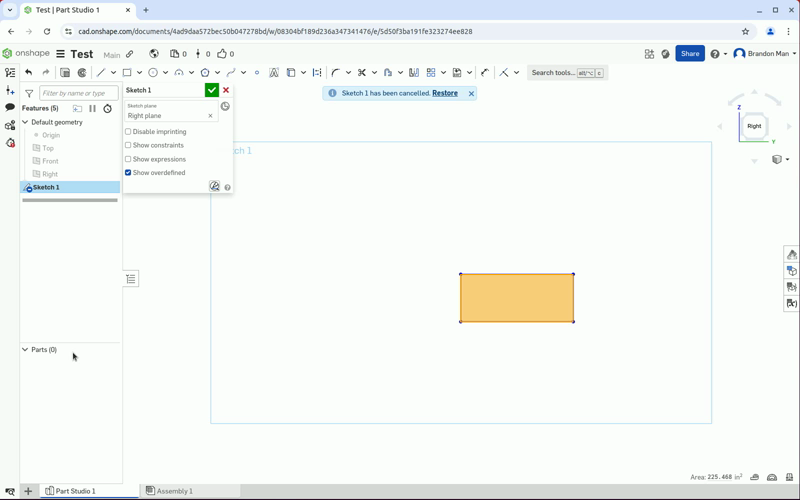
key(shift+e)
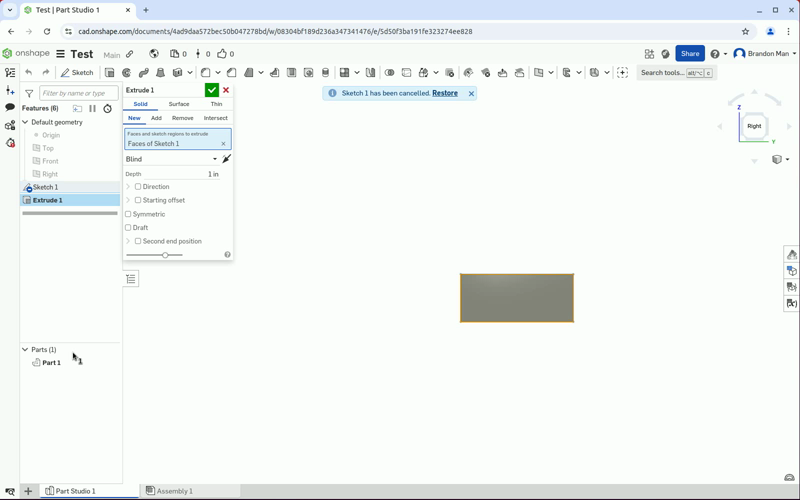
mouse_move(143, 106)
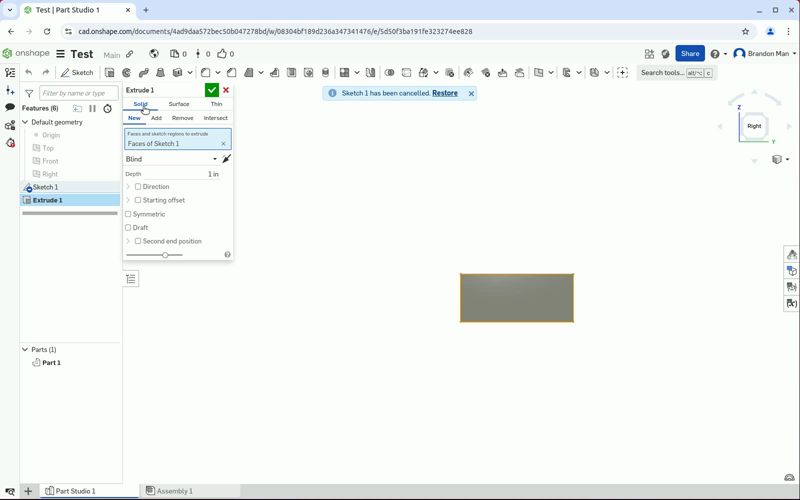
click(143, 106)
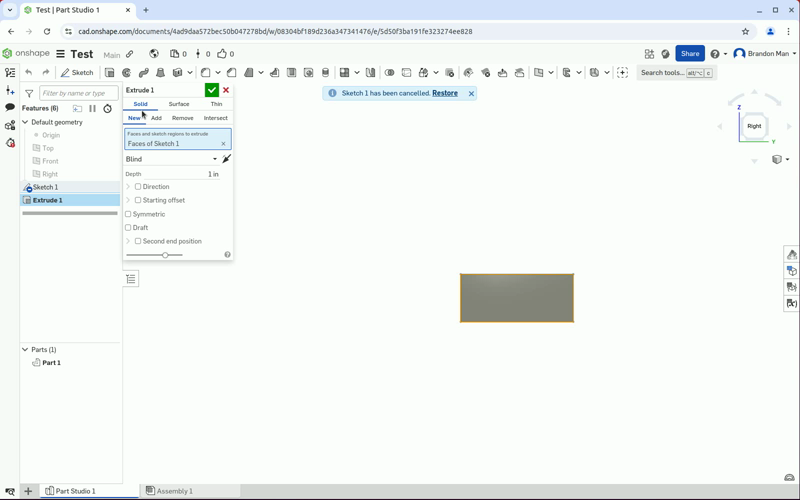
mouse_move(137, 120)
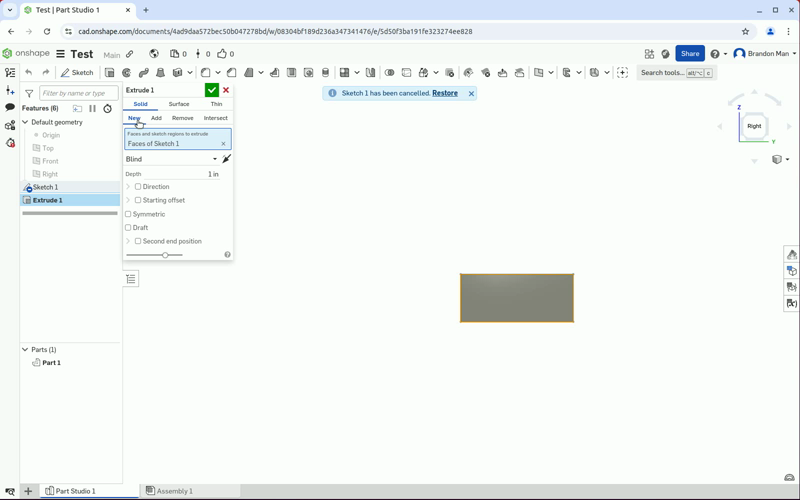
click(137, 120)
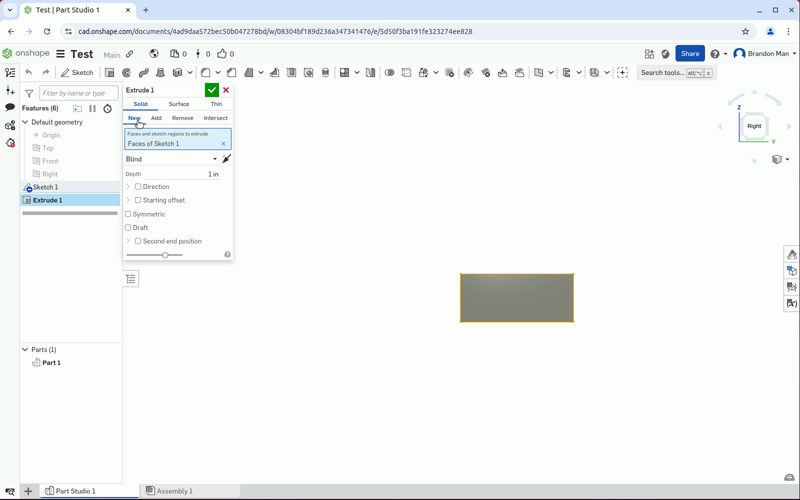
key(tab, 4)
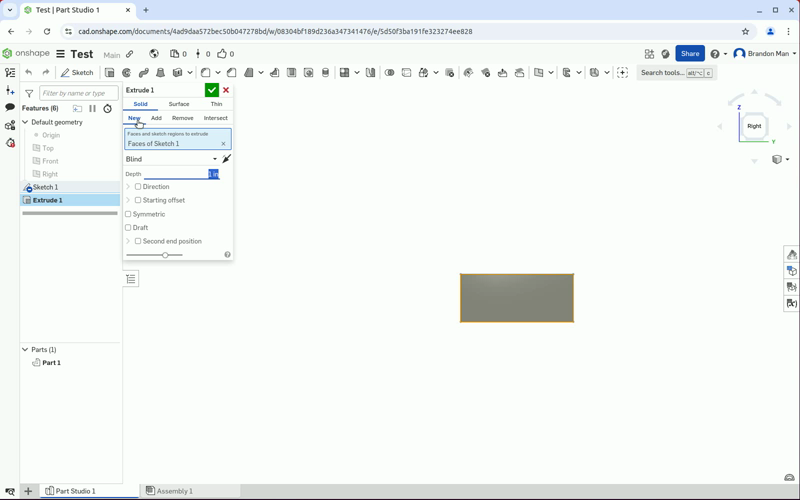
text(4.814)
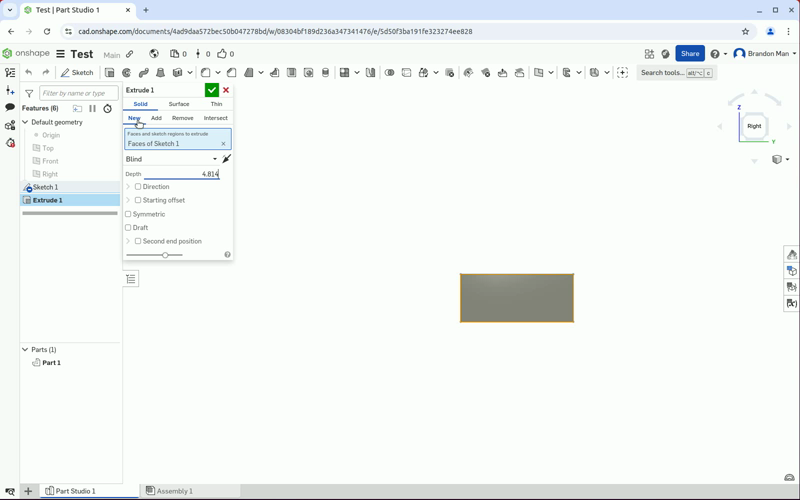
key(enter)
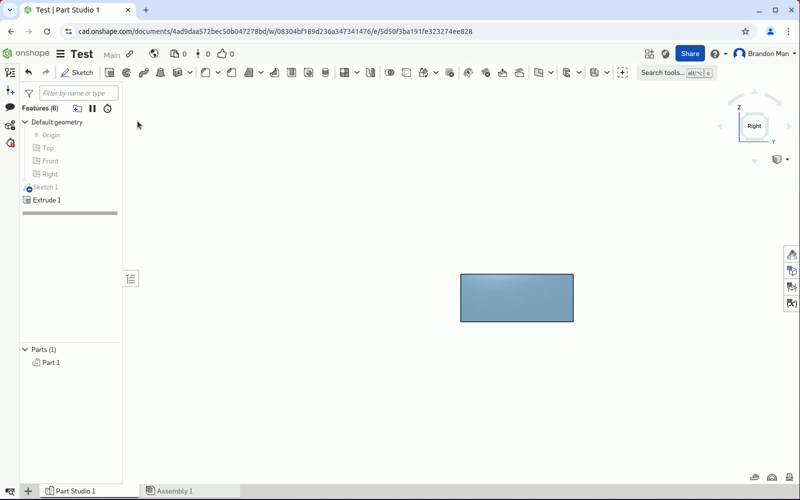
key(shift+h)
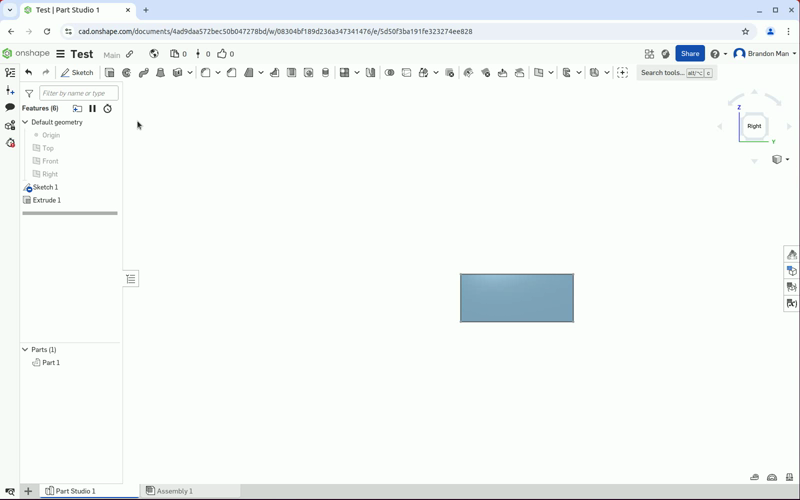
key(shift+h)
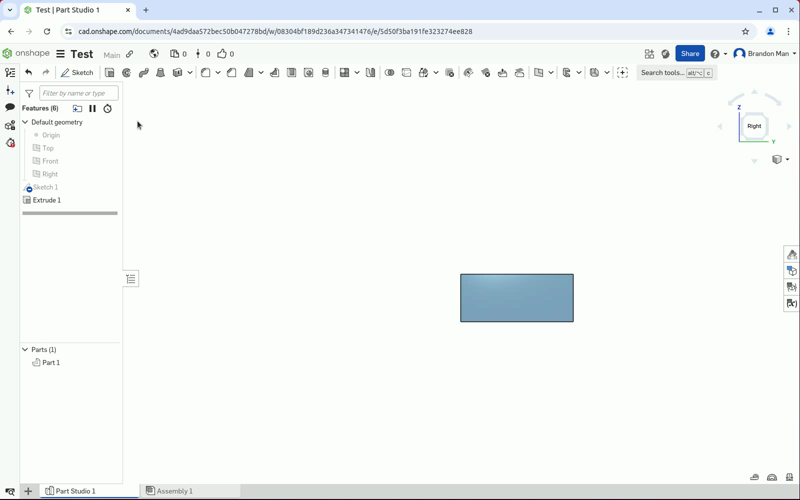
mouse_move(73, 189)
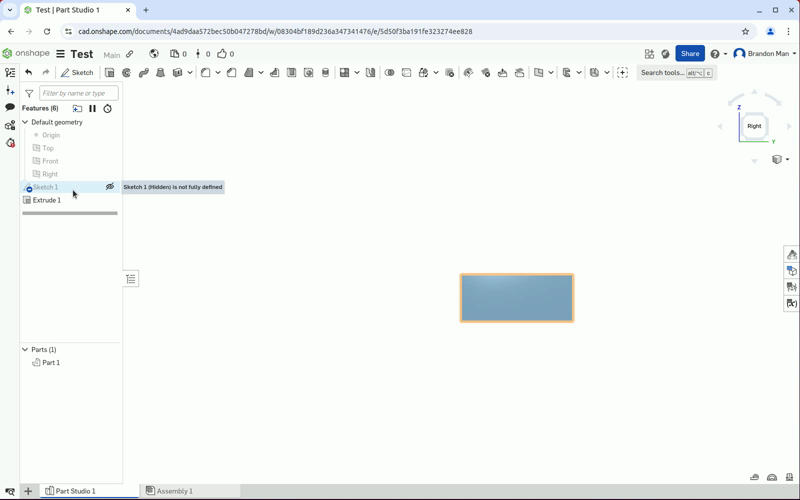
click(73, 189)
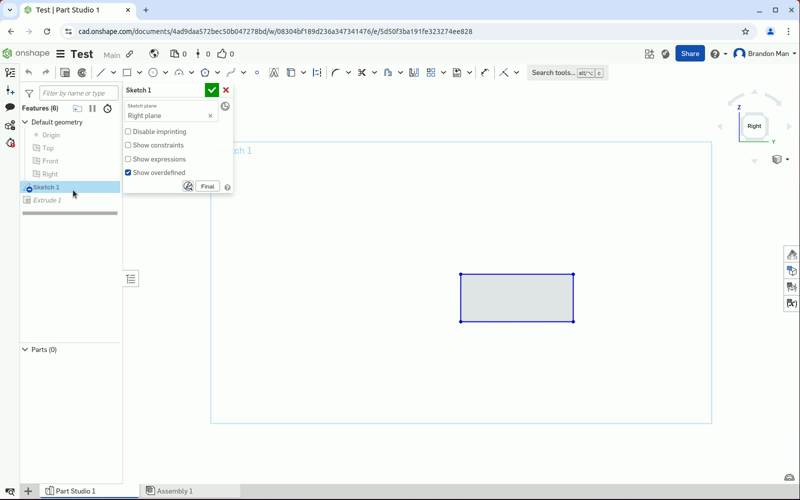
mouse_move(229, 92)
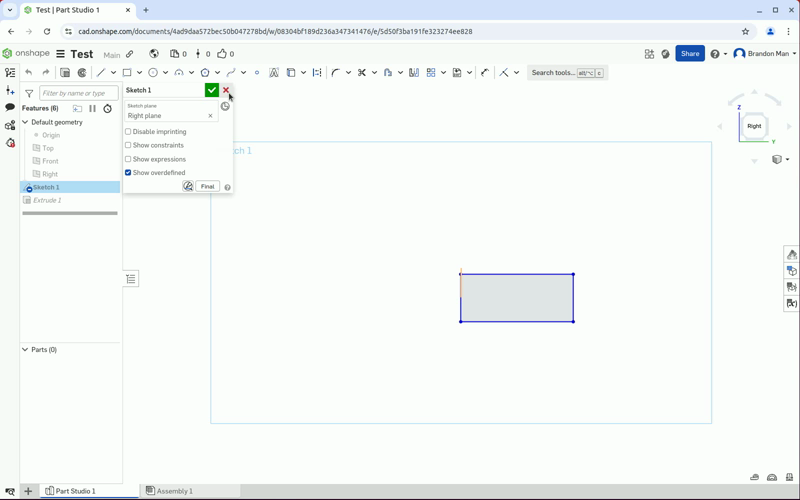
click(229, 92)
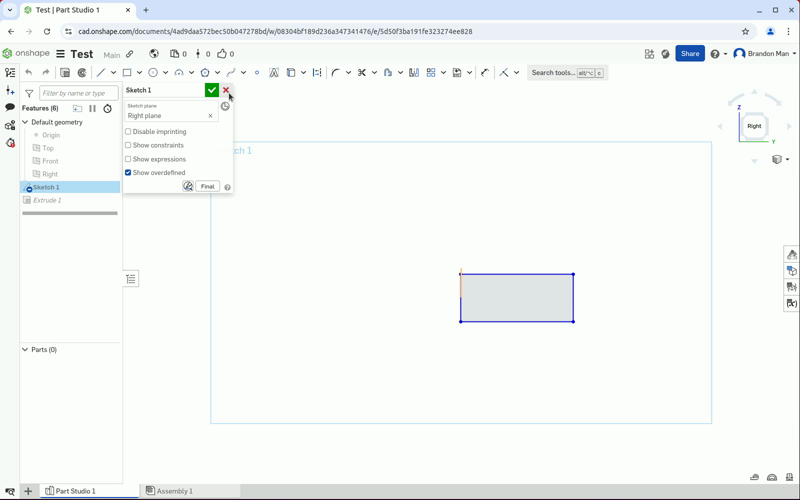
key(shift+s)
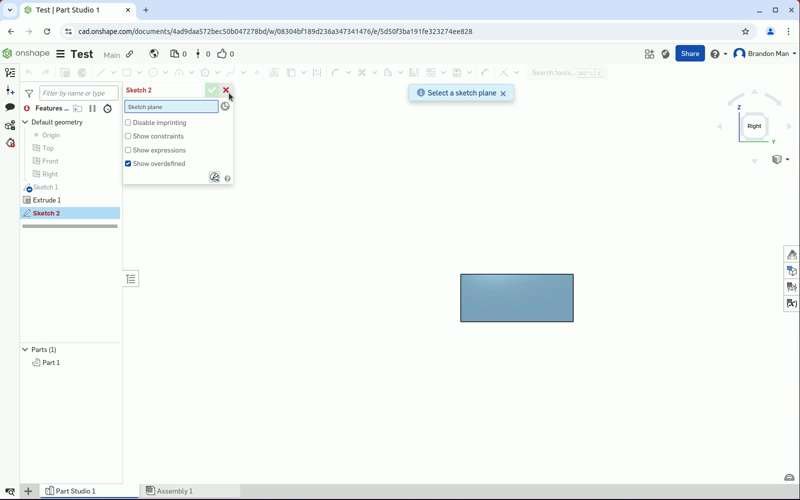
mouse_move(73, 176)
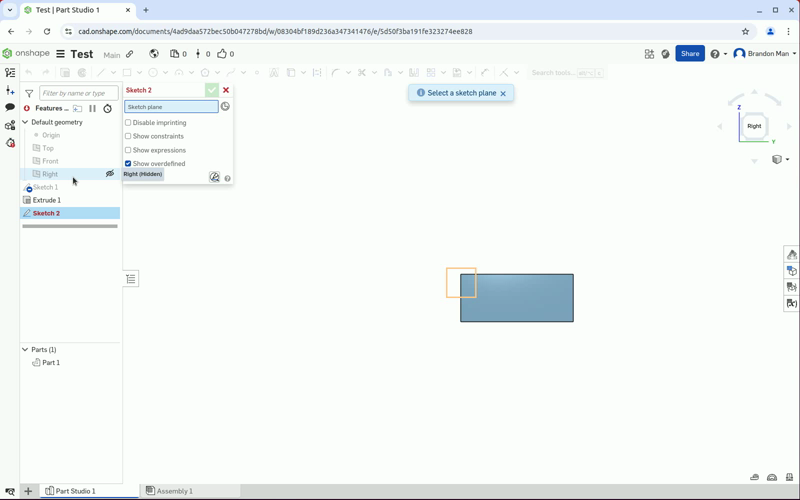
click(73, 176)
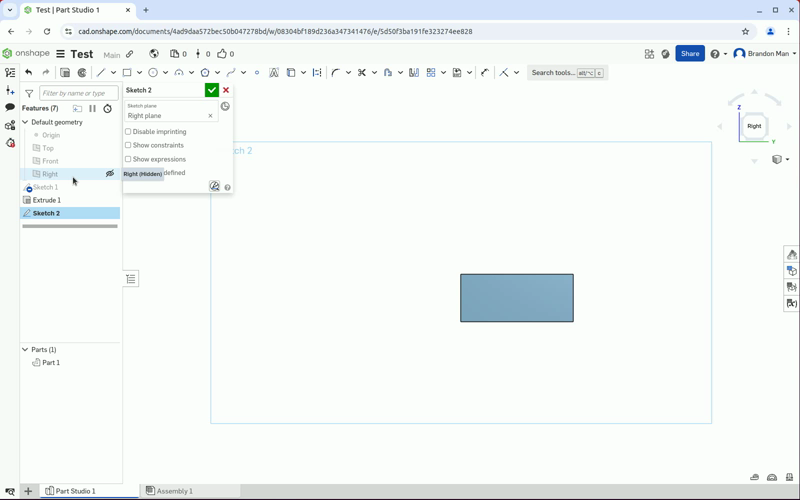
mouse_move(73, 352)
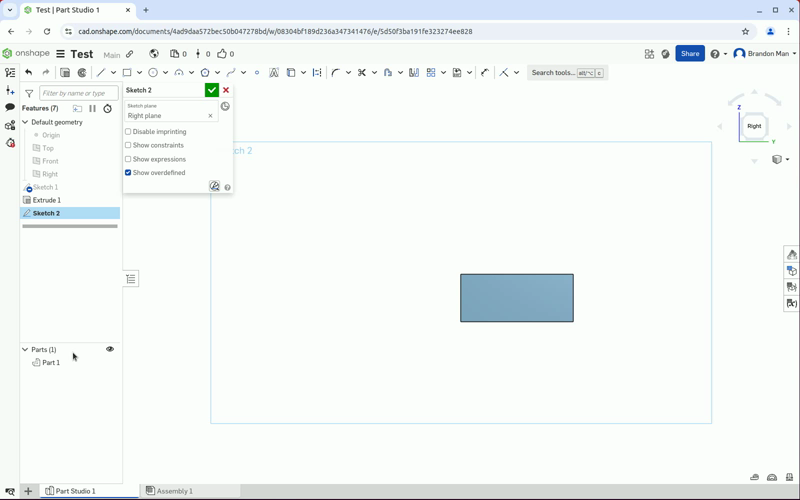
key(y)
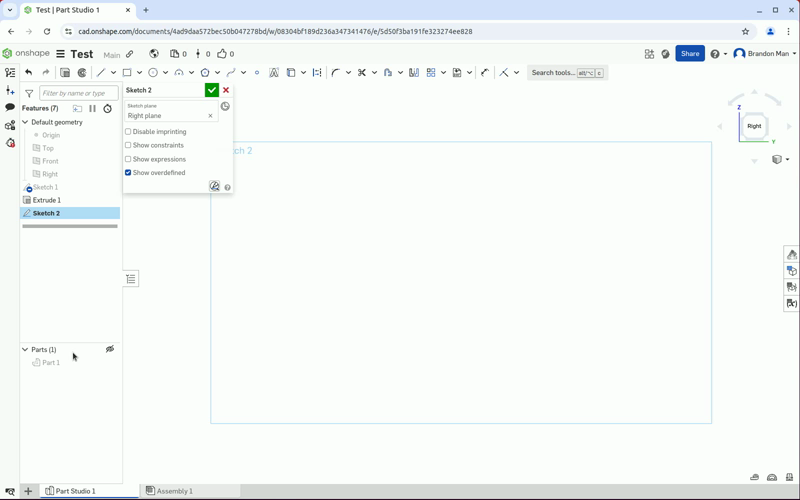
key(c)
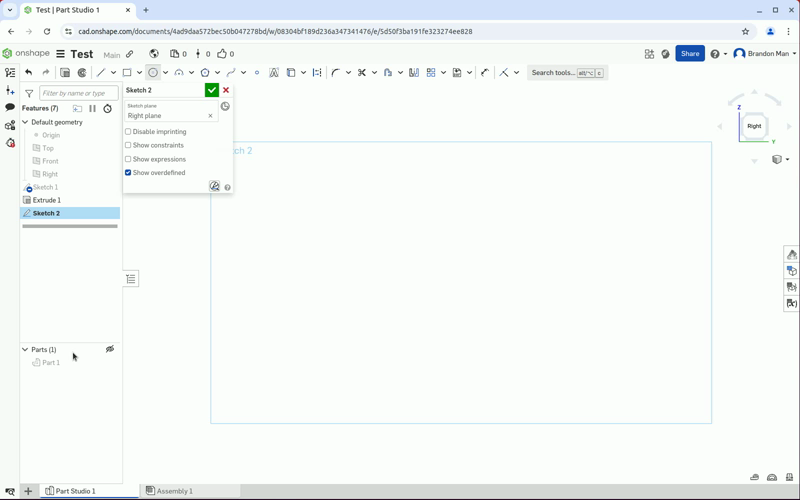
key_down(shift)
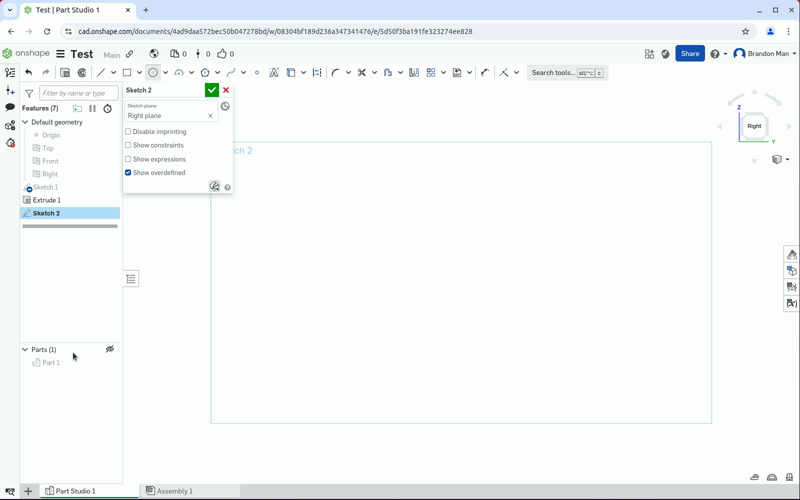
mouse_move(521, 301)
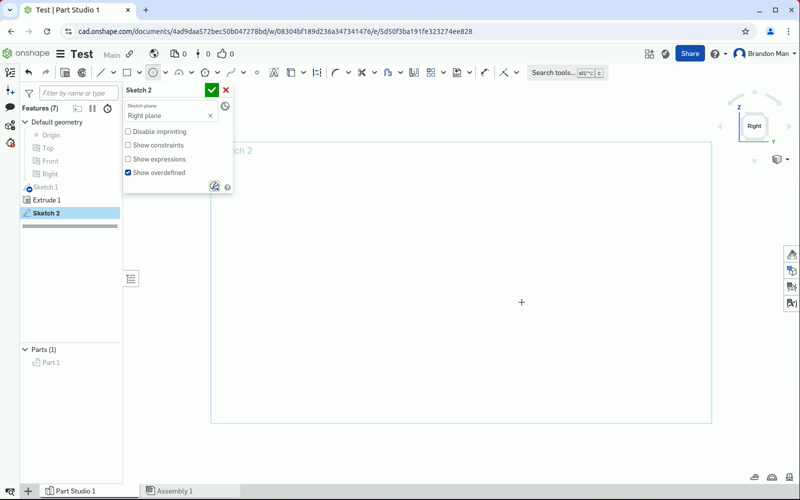
click(521, 301)
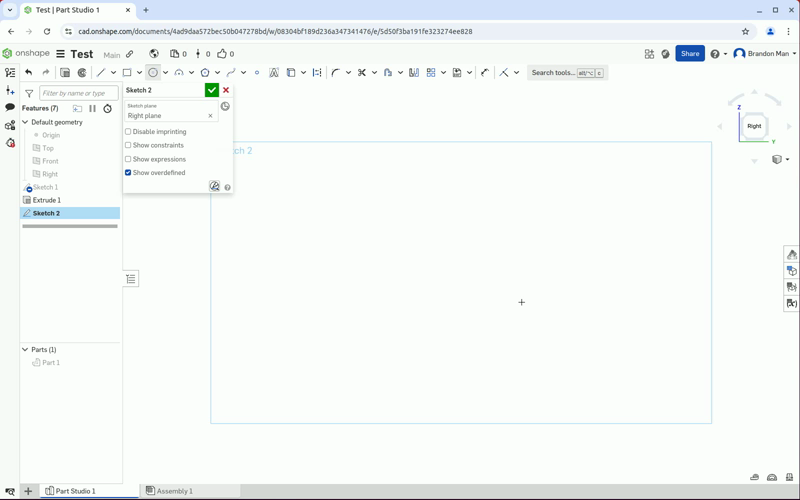
key_up(shift)
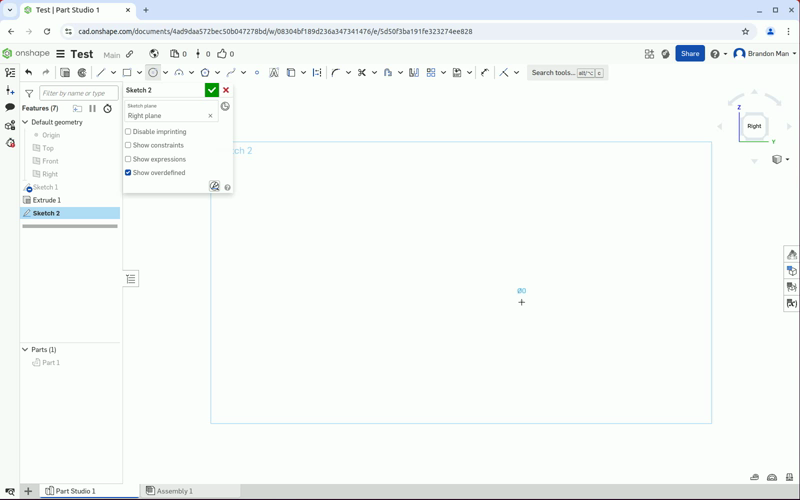
mouse_move(529, 301)
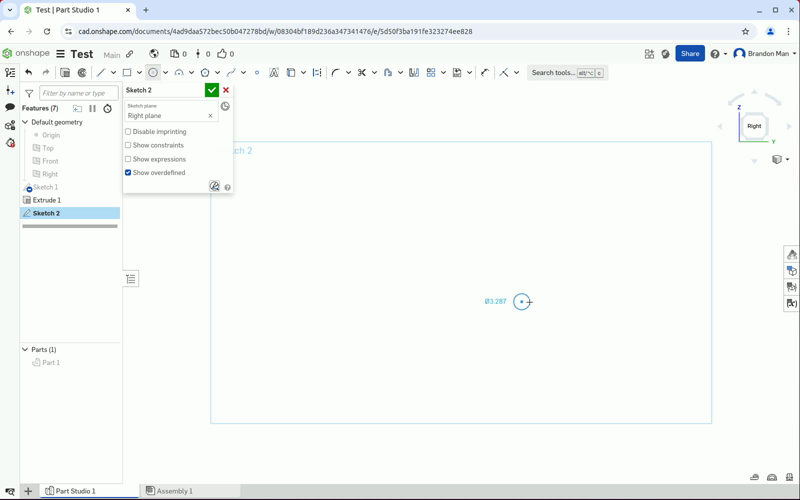
click(529, 301)
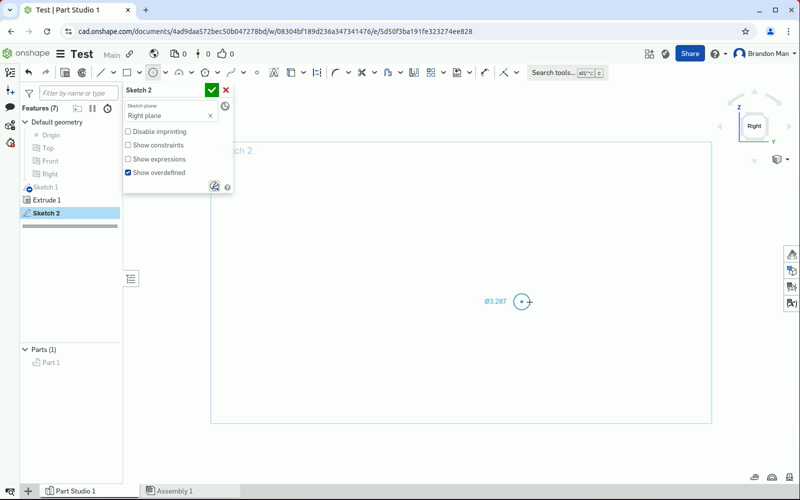
key(esc)
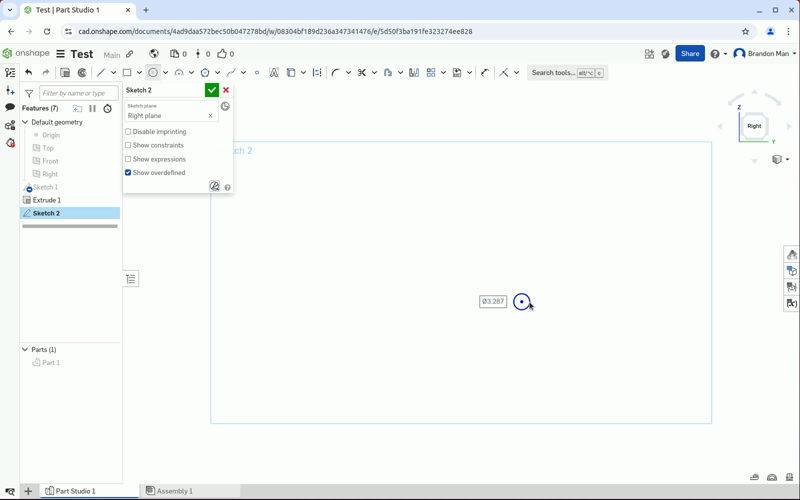
mouse_move(518, 301)
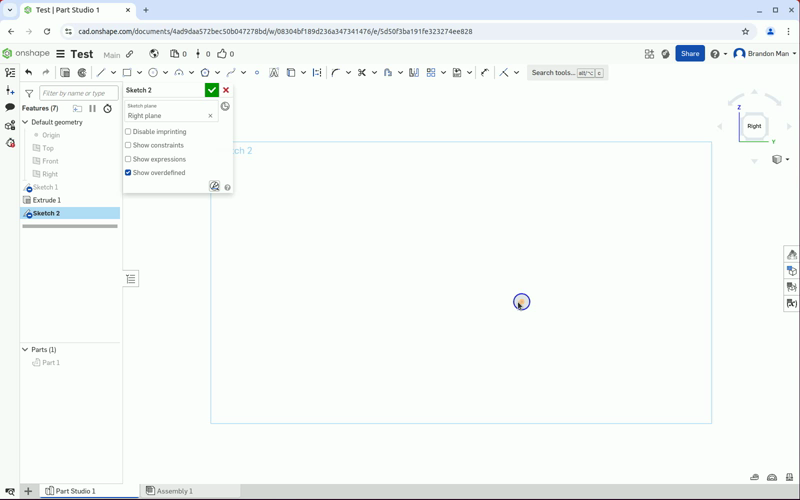
scroll(6)
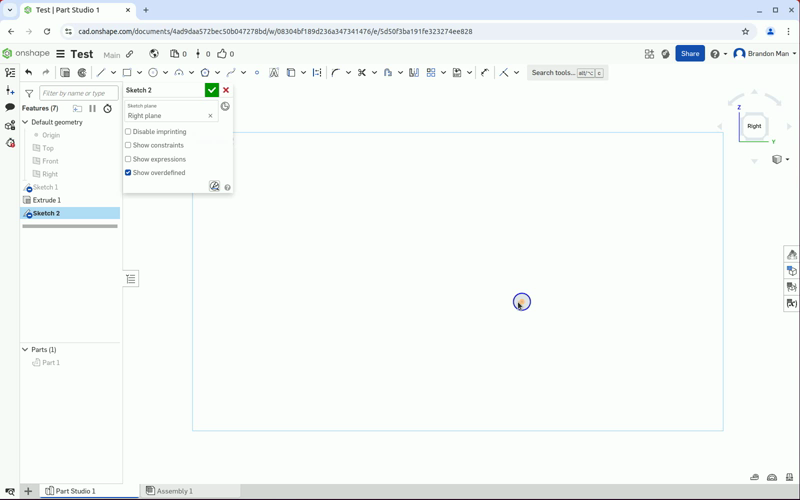
scroll(6)
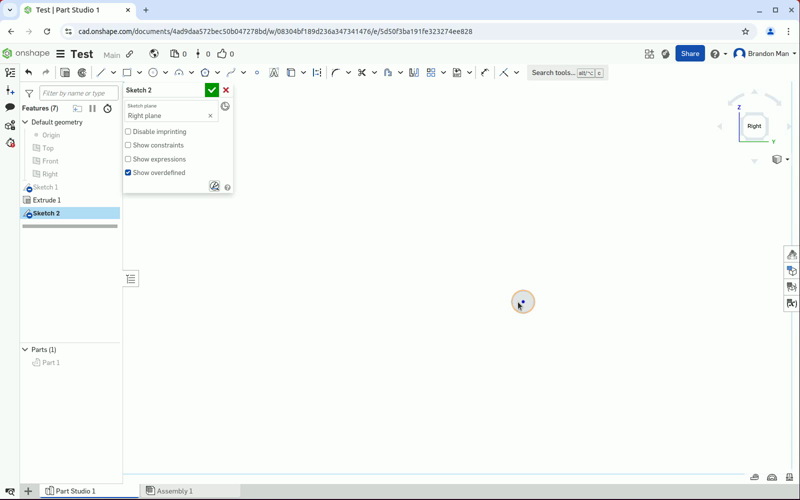
scroll(6)
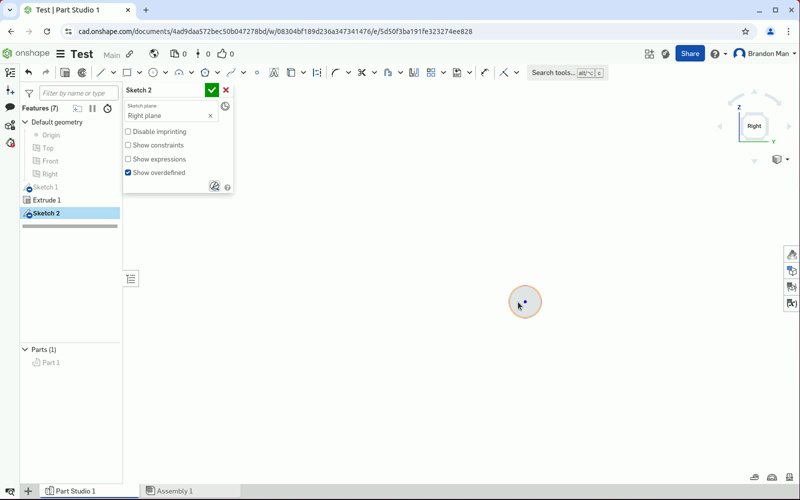
scroll(6)
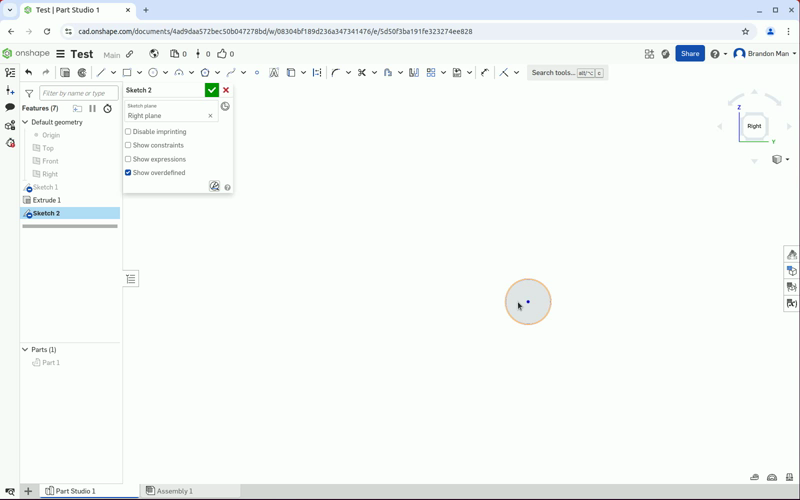
scroll(6)
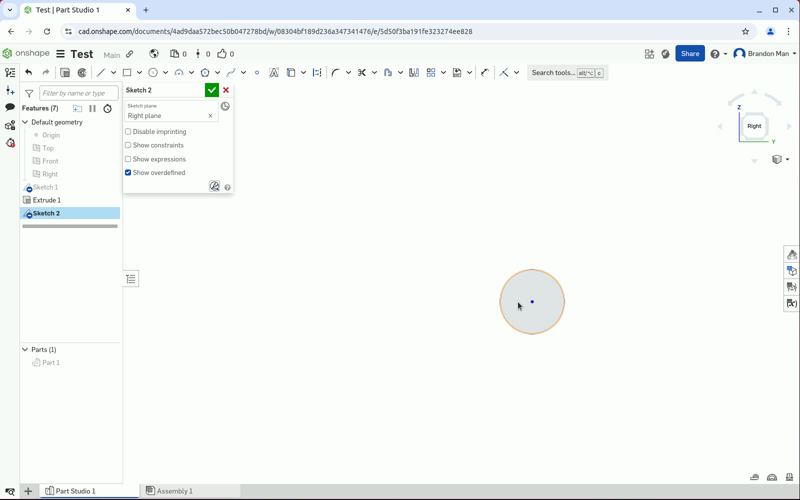
scroll(6)
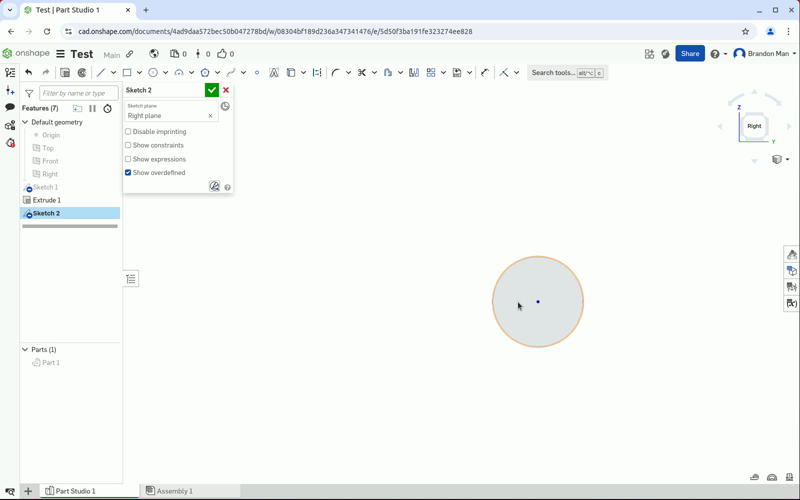
scroll(6)
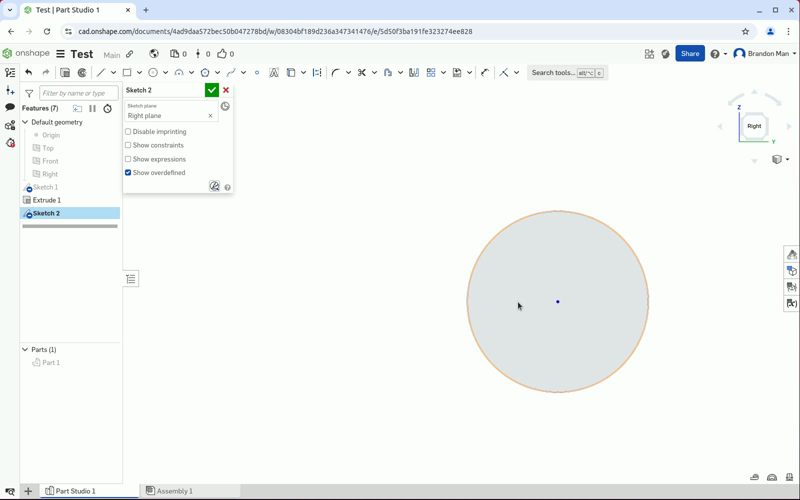
click(518, 301)
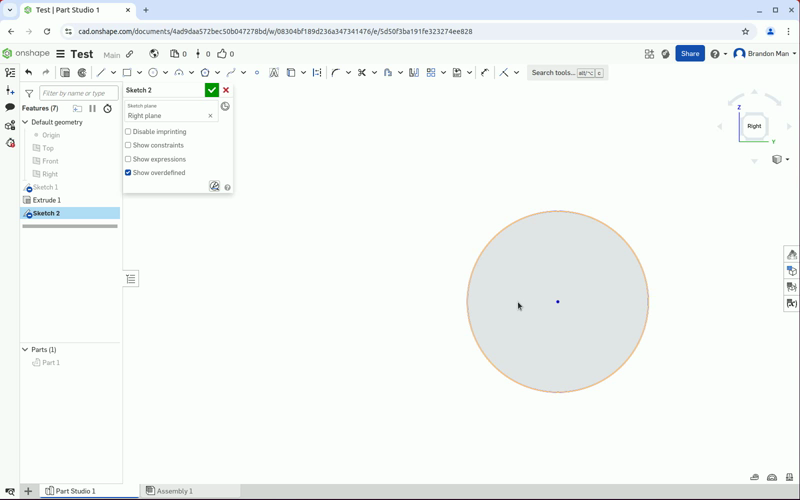
scroll(-6)
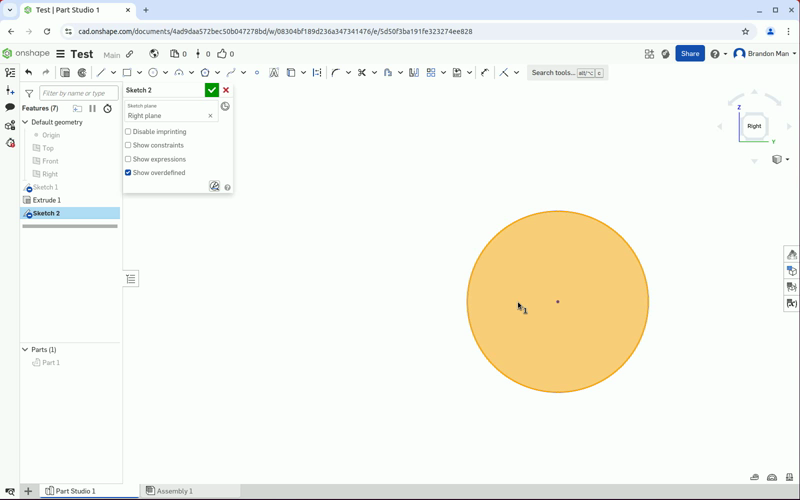
scroll(-6)
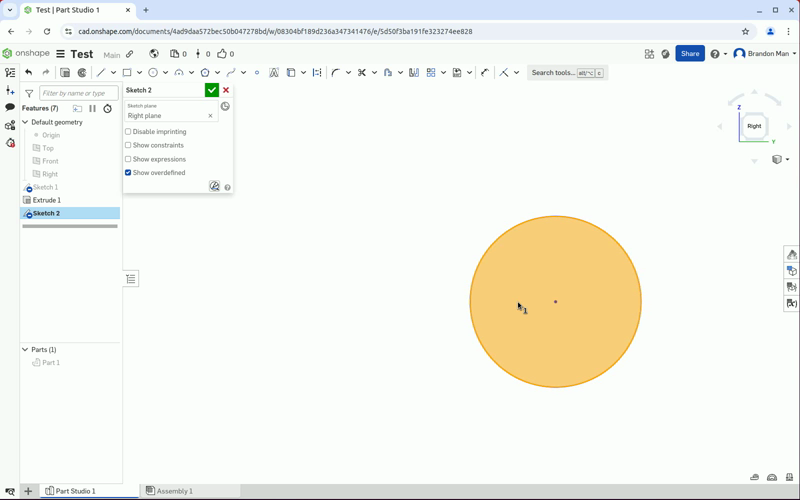
scroll(-6)
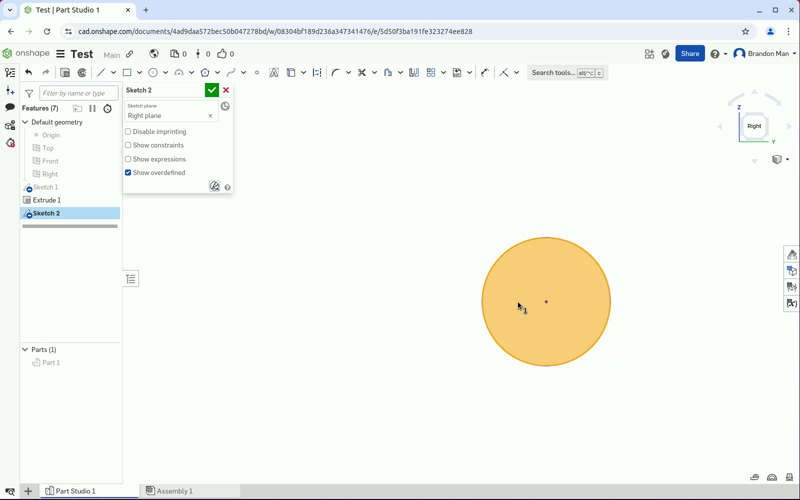
scroll(-6)
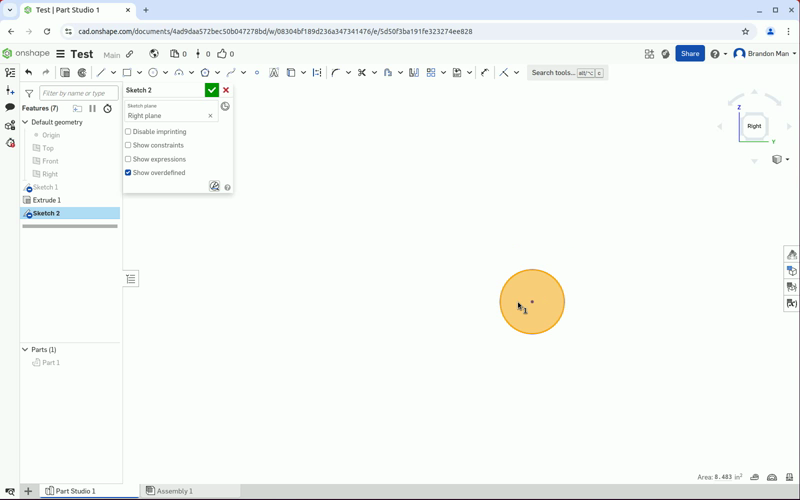
scroll(-6)
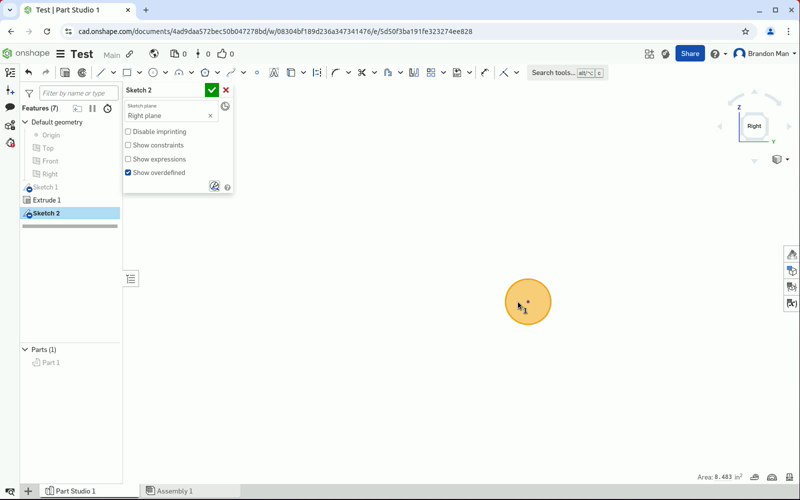
scroll(-6)
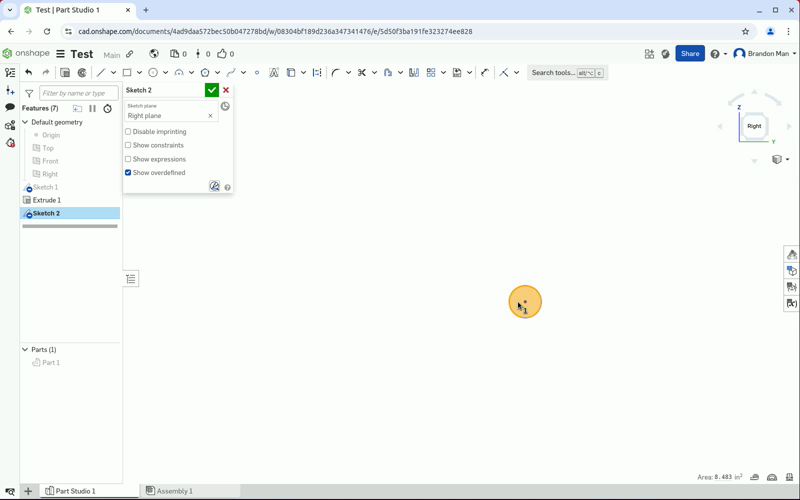
scroll(-6)
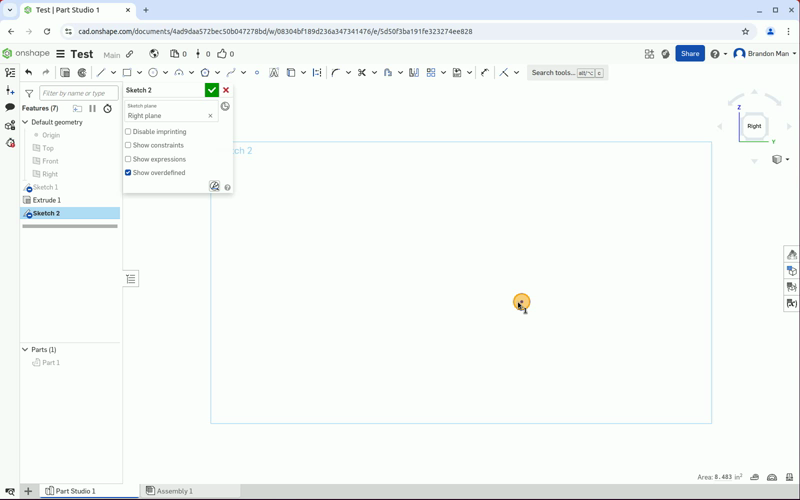
mouse_move(73, 352)
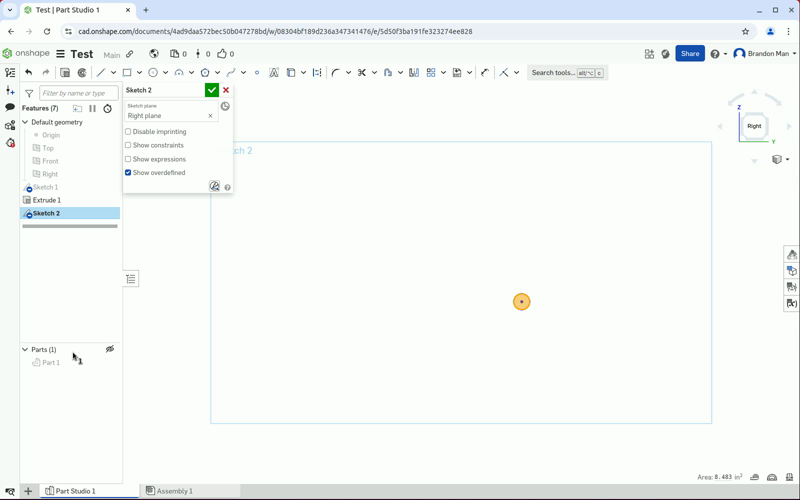
key(shift+y)
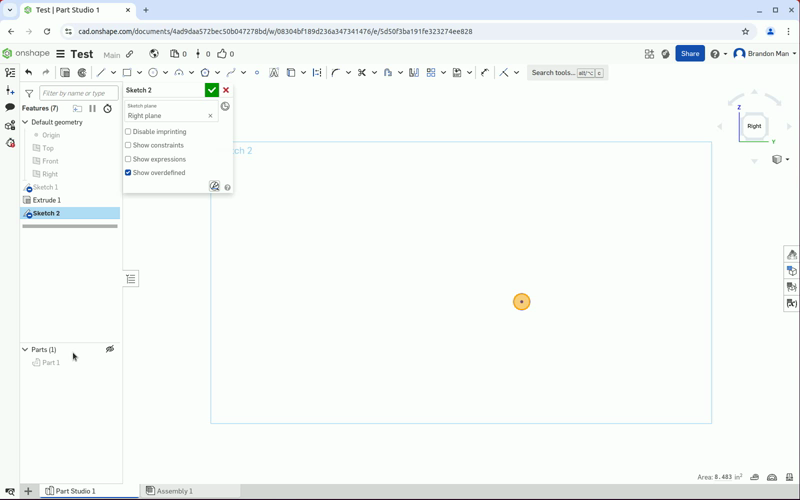
key(shift+e)
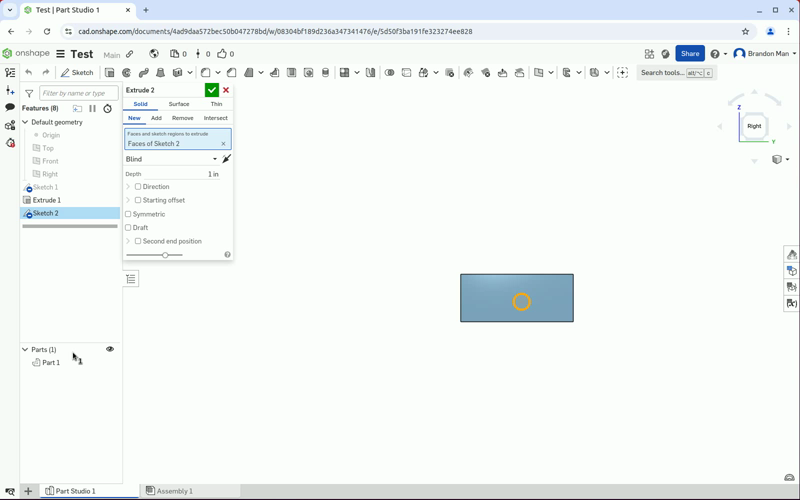
mouse_move(143, 106)
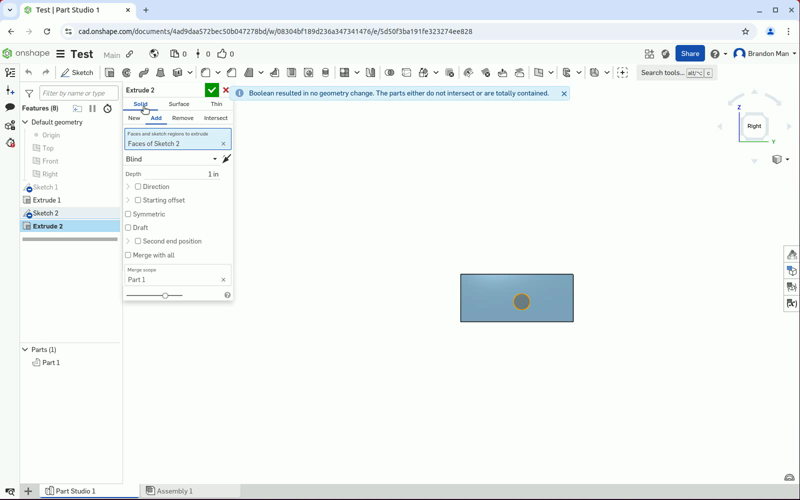
click(143, 106)
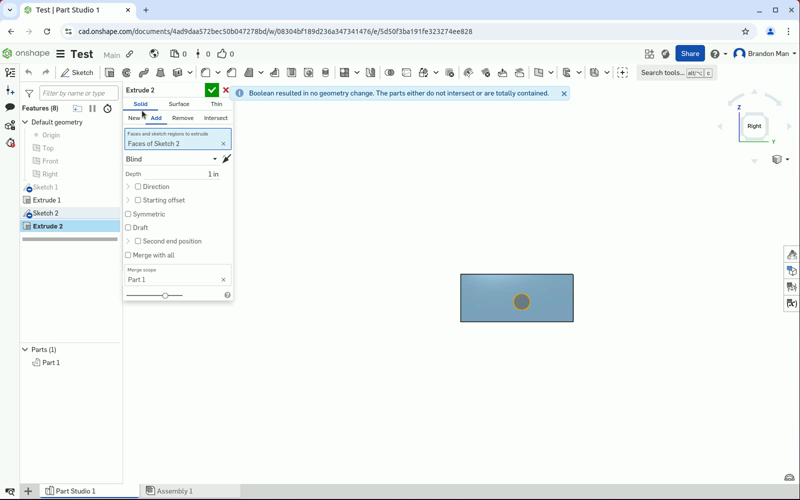
mouse_move(137, 120)
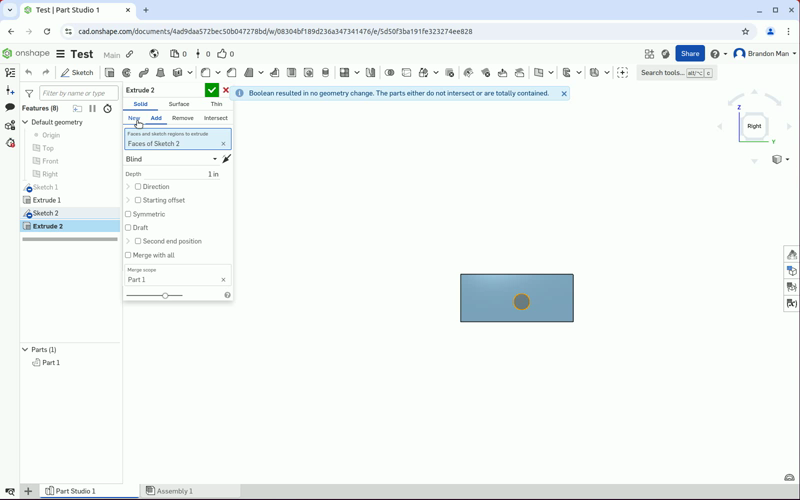
click(137, 120)
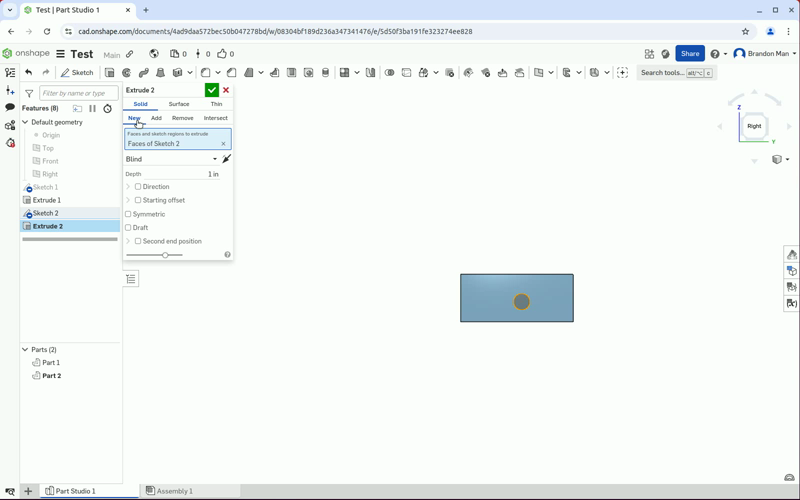
key(tab, 4)
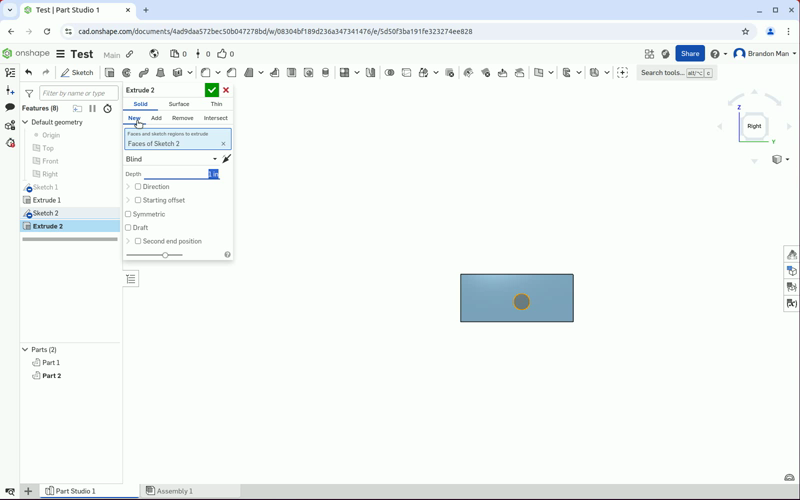
text(-0.241)
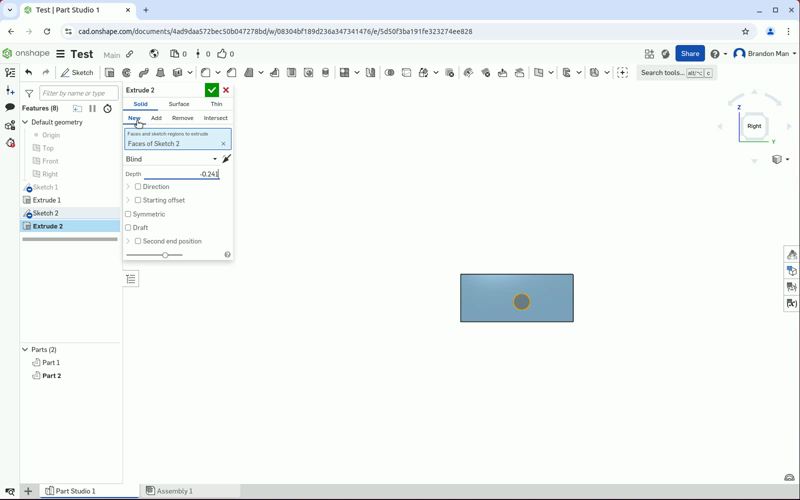
key(enter)
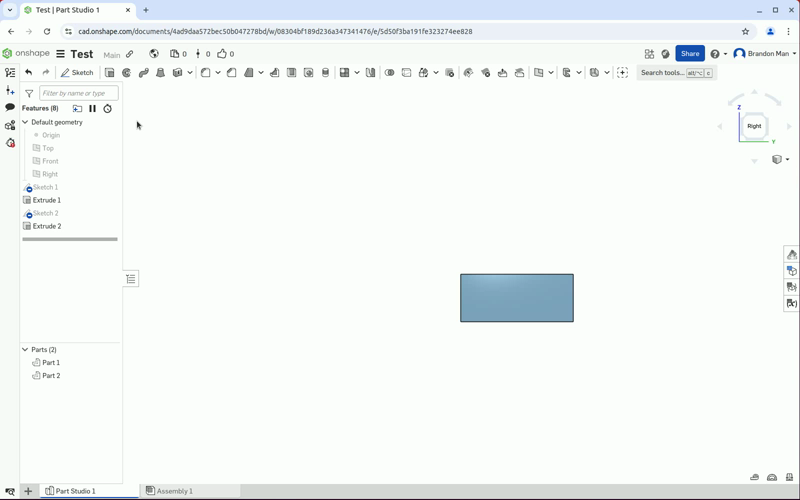
key(shift+h)
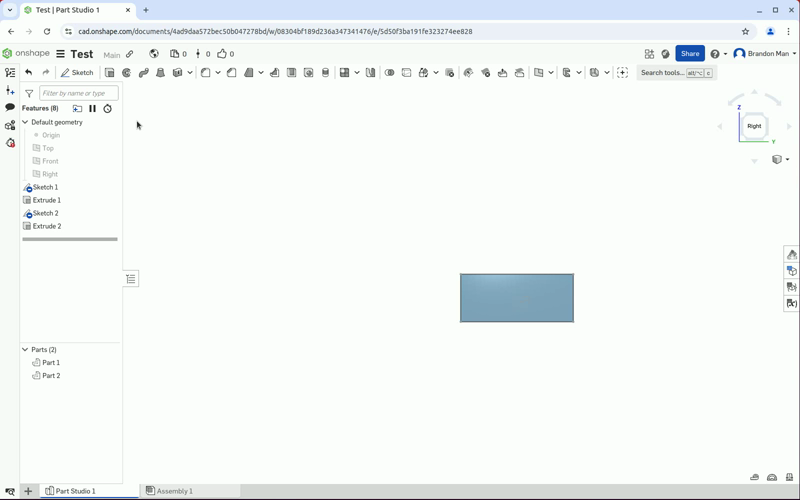
key(shift+h)
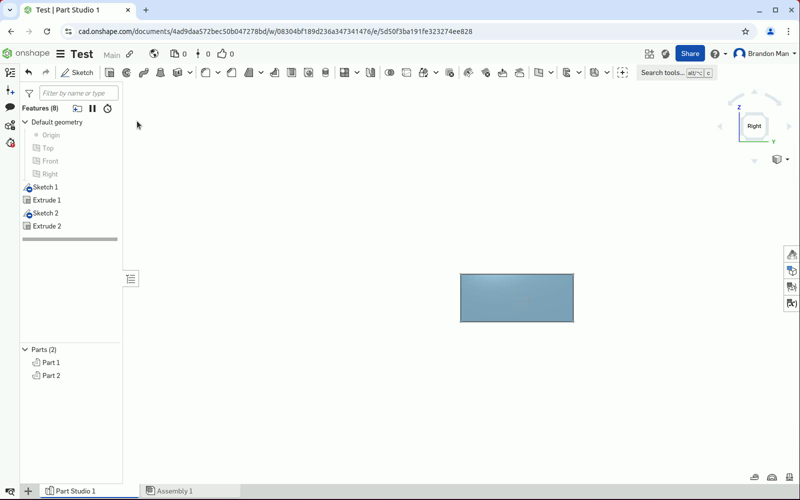
key(shift+7)
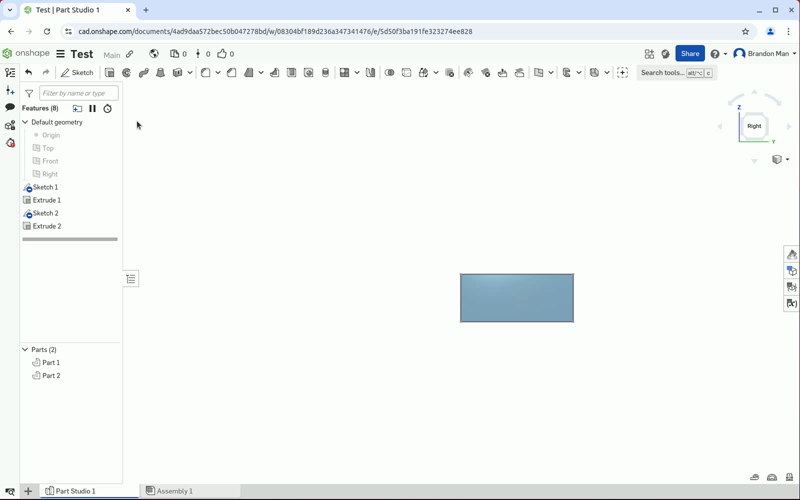
key(right, 2)
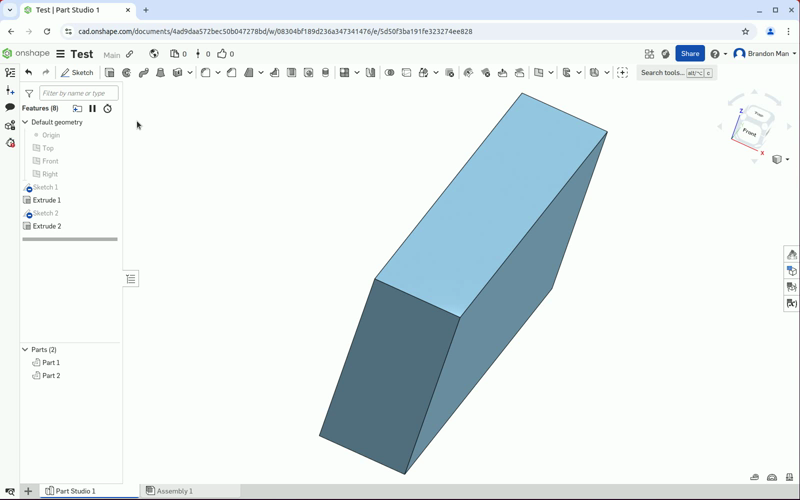
key(down, 2)
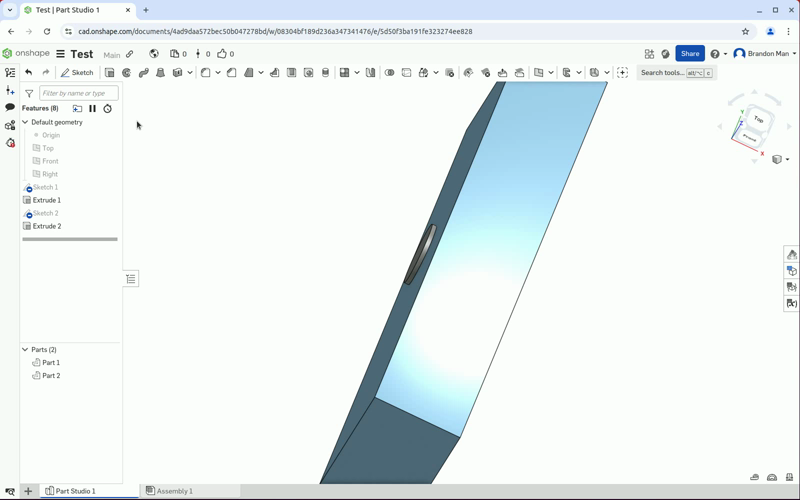
key(up, 2)
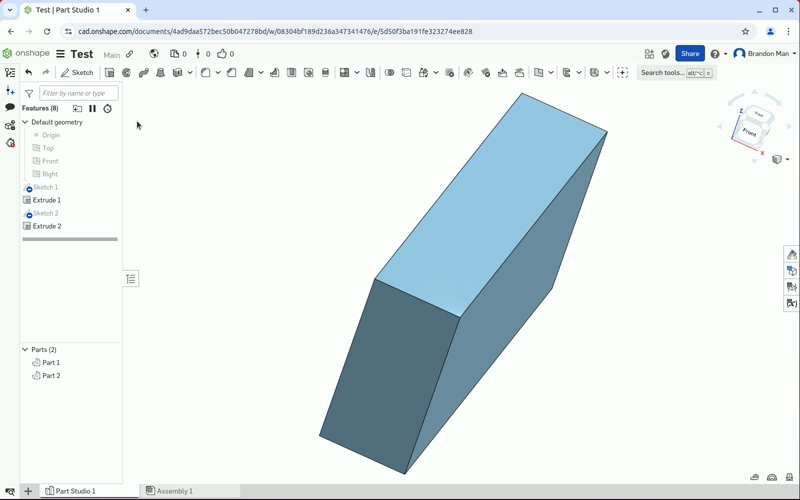
key(left, 2)
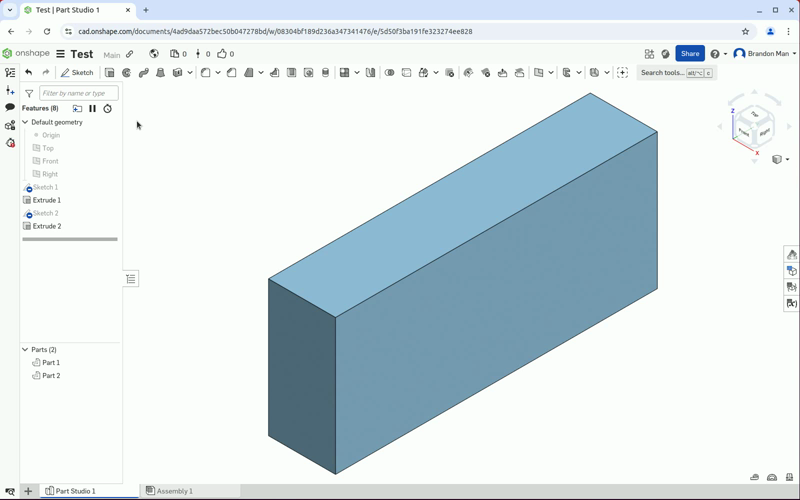
mouse_move(73, 189)
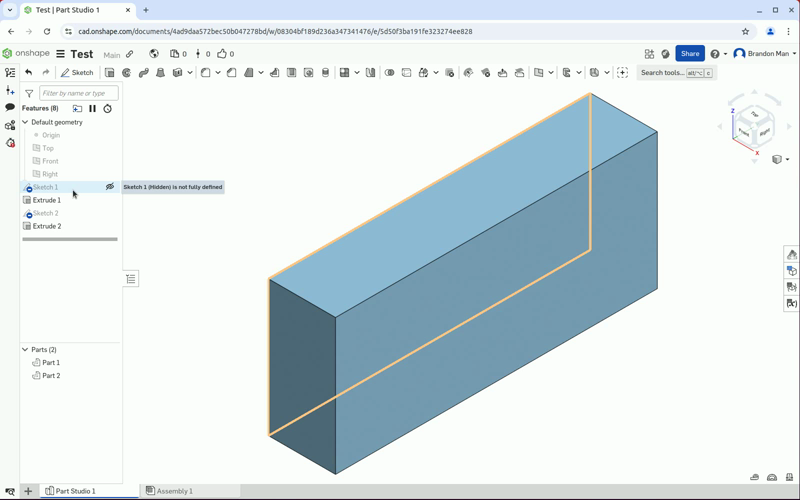
click(73, 189)